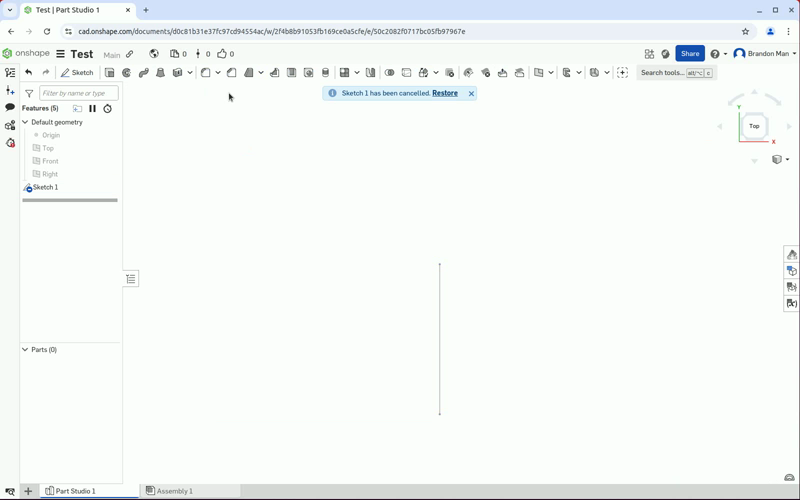
key(shift+h)
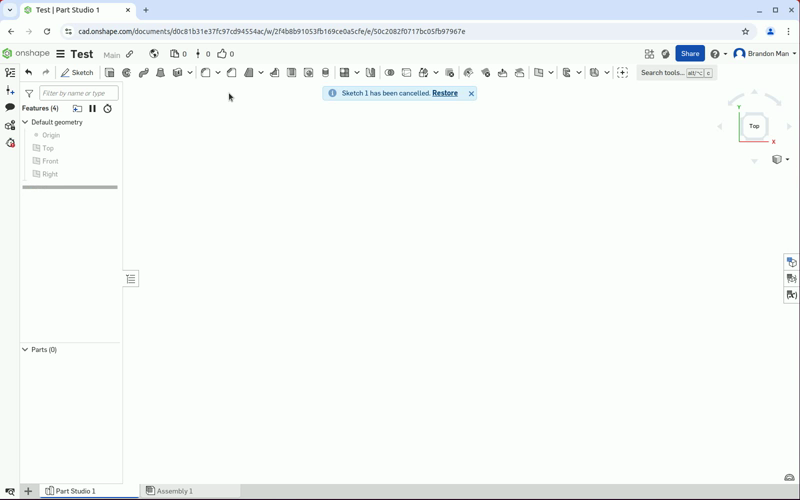
mouse_move(73, 352)
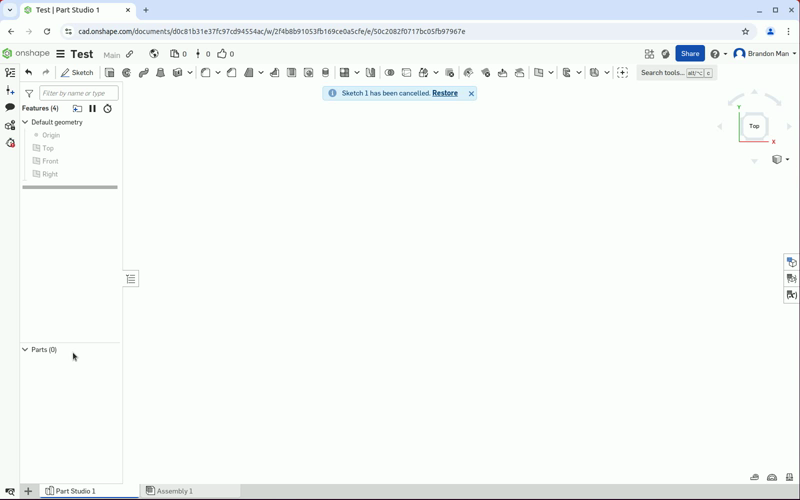
key(y)
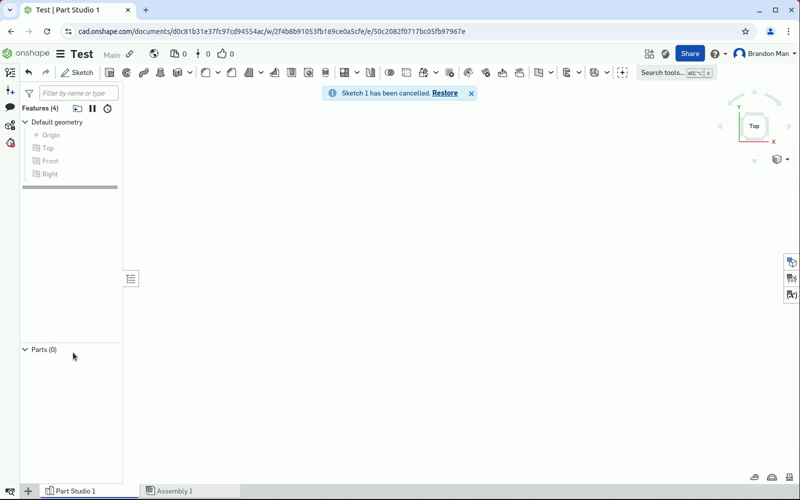
key(shift+p)
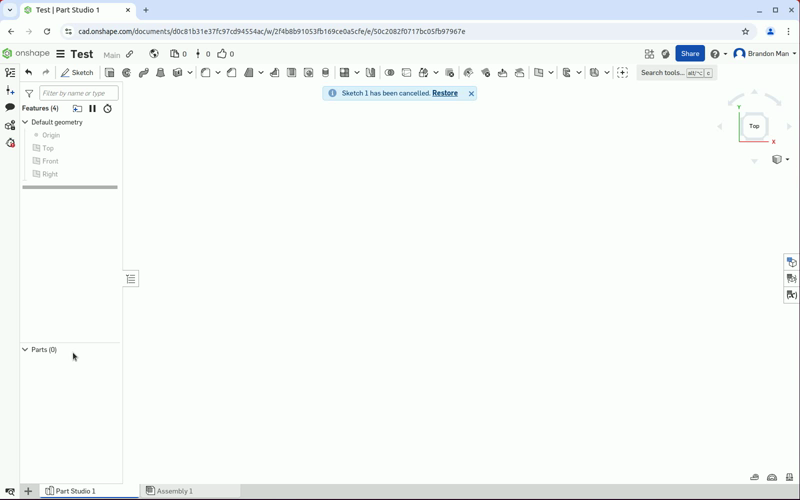
key(space)
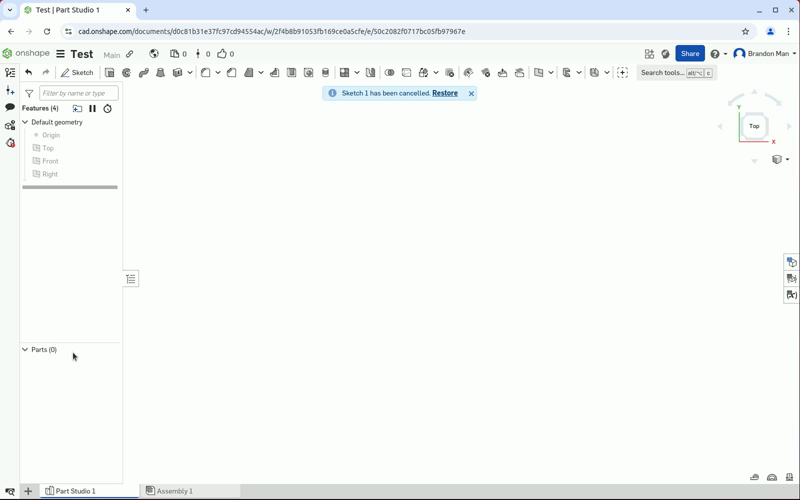
key_down(shift)
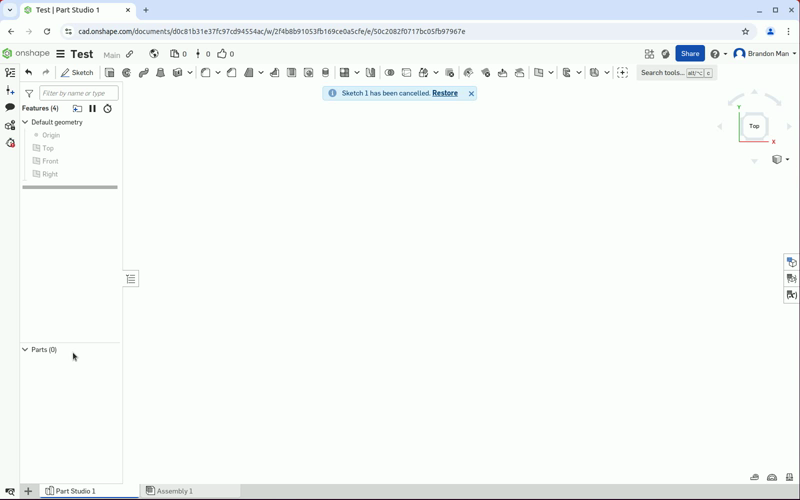
key(up)
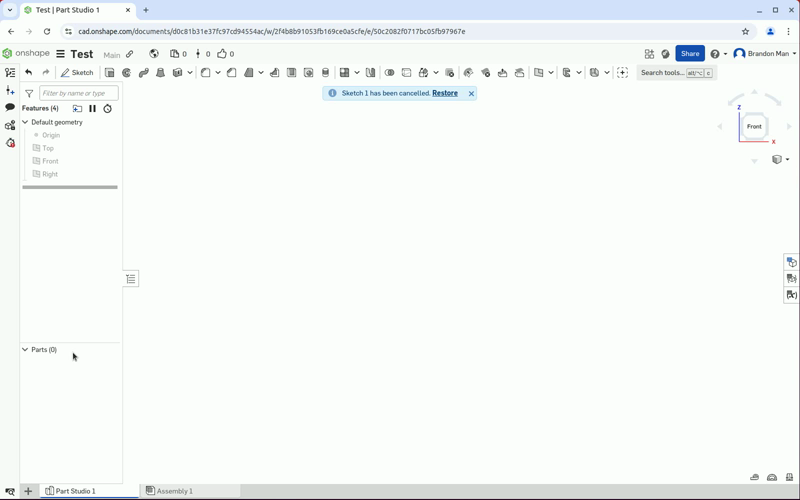
key_up(shift)
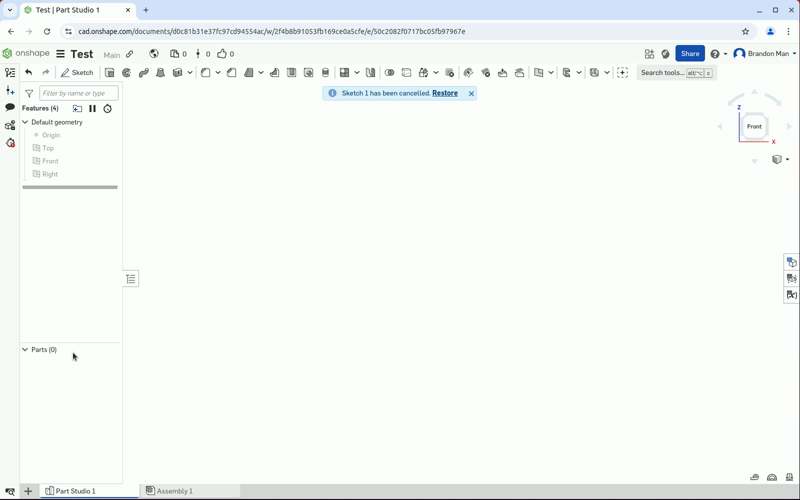
mouse_move(73, 352)
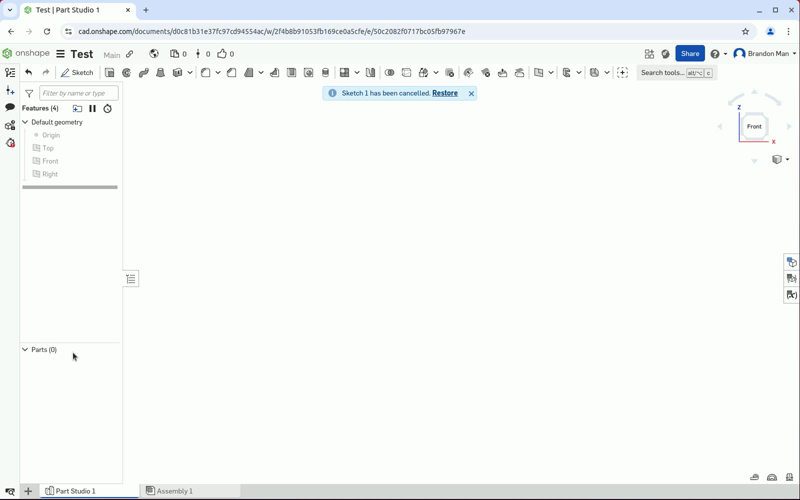
key(shift+y)
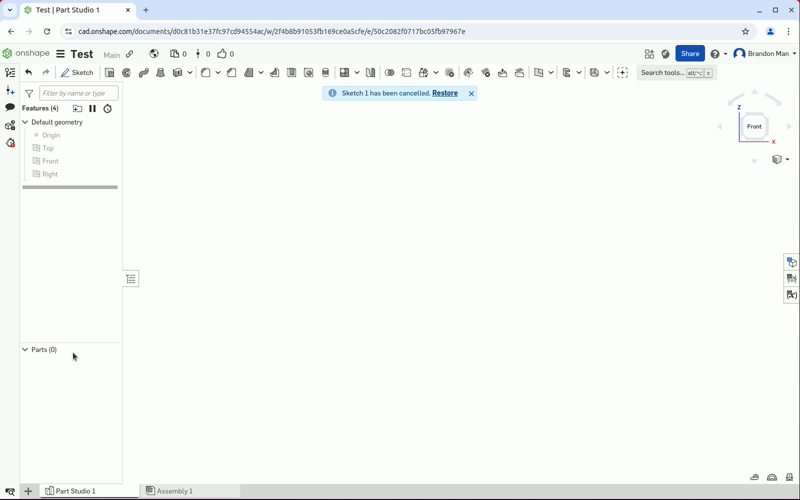
key(shift+s)
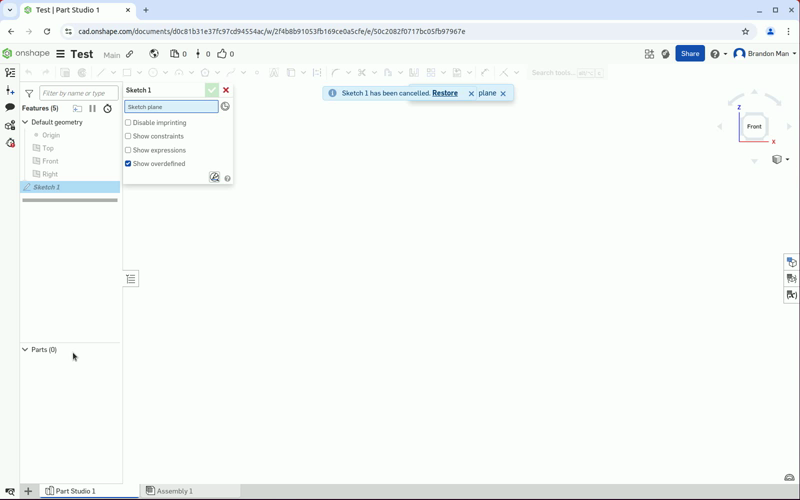
mouse_move(73, 163)
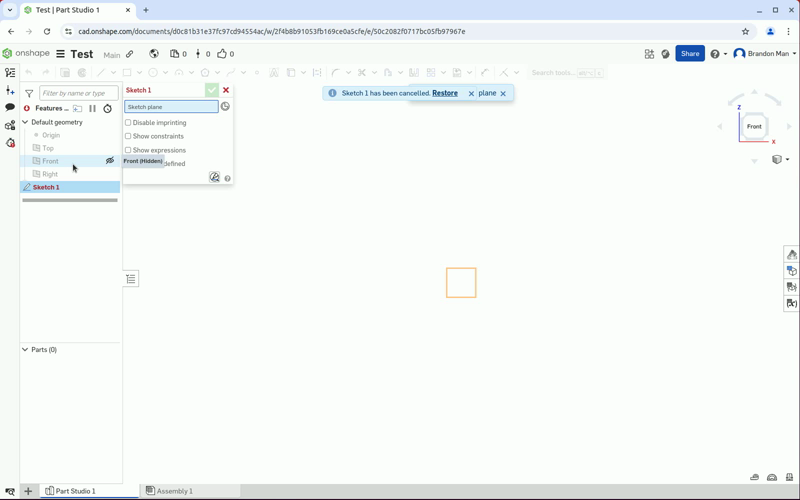
click(73, 163)
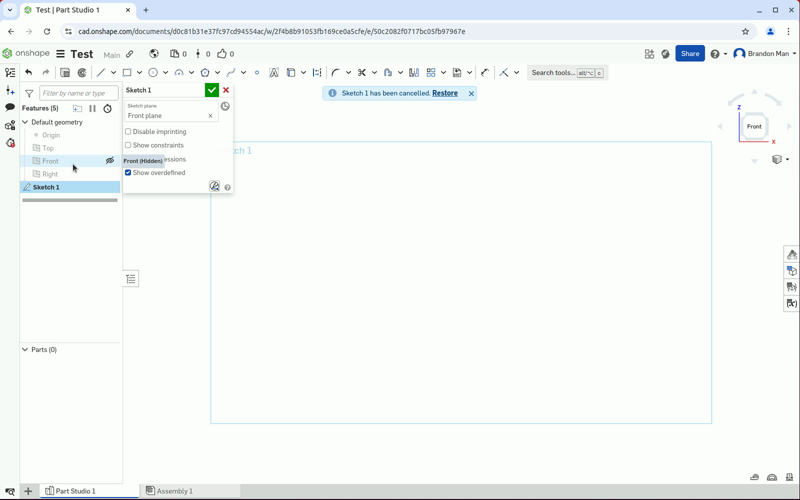
mouse_move(73, 352)
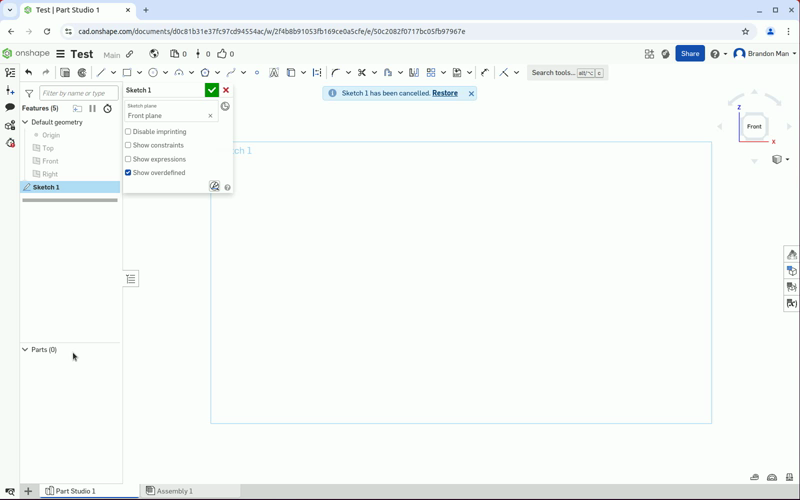
key(y)
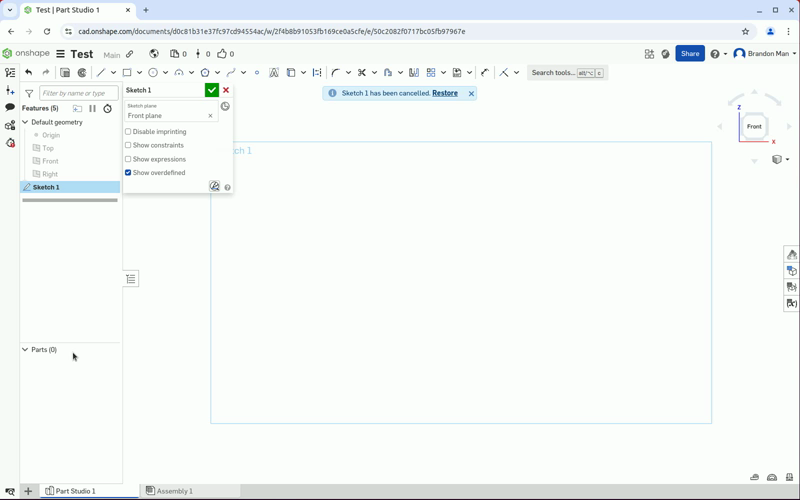
key(c)
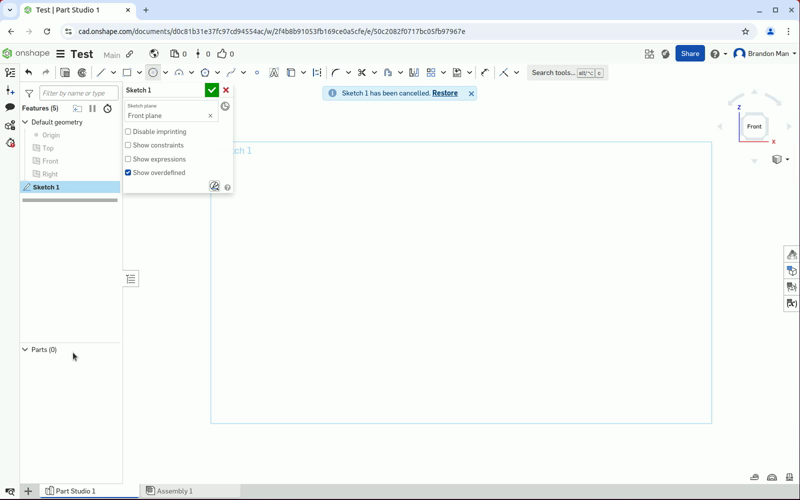
key_down(shift)
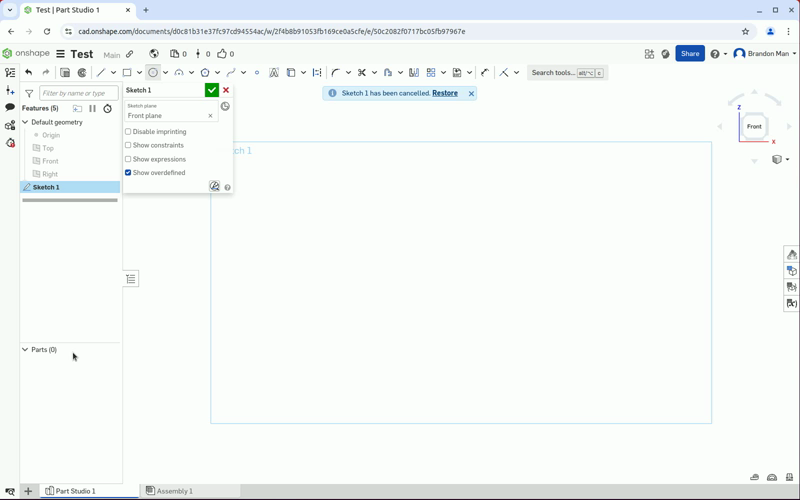
mouse_move(398, 243)
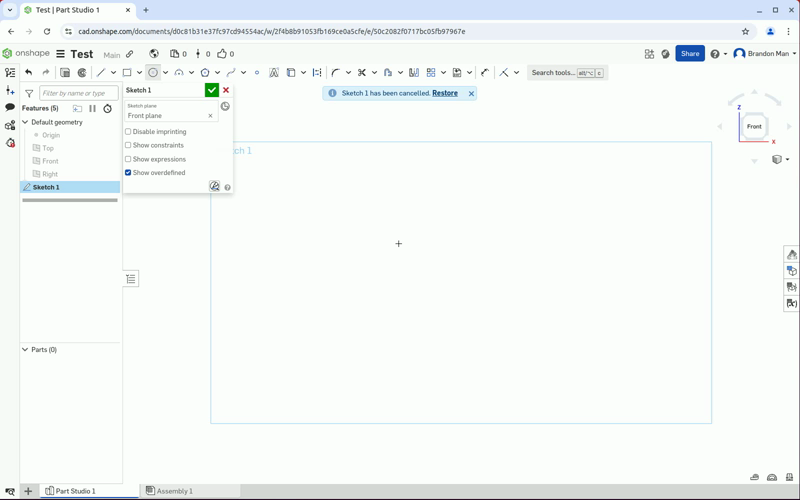
click(398, 243)
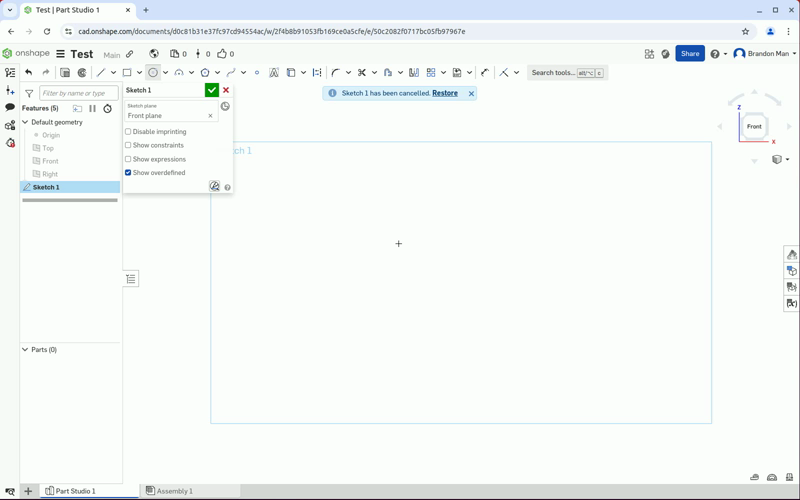
key_up(shift)
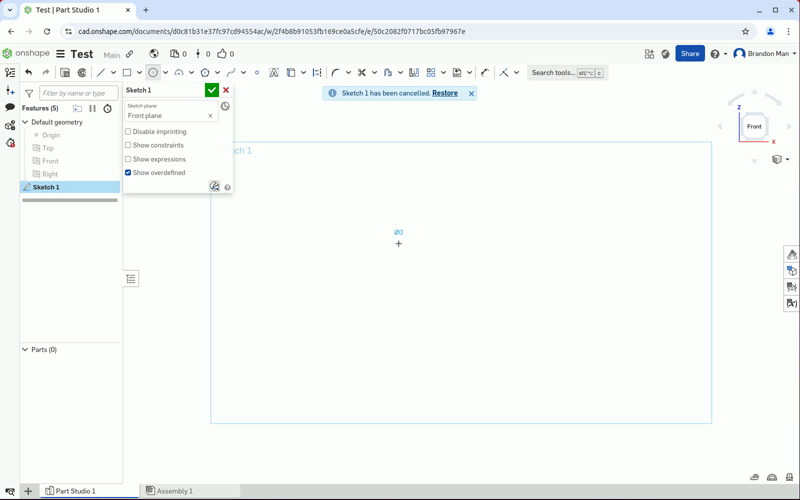
mouse_move(404, 243)
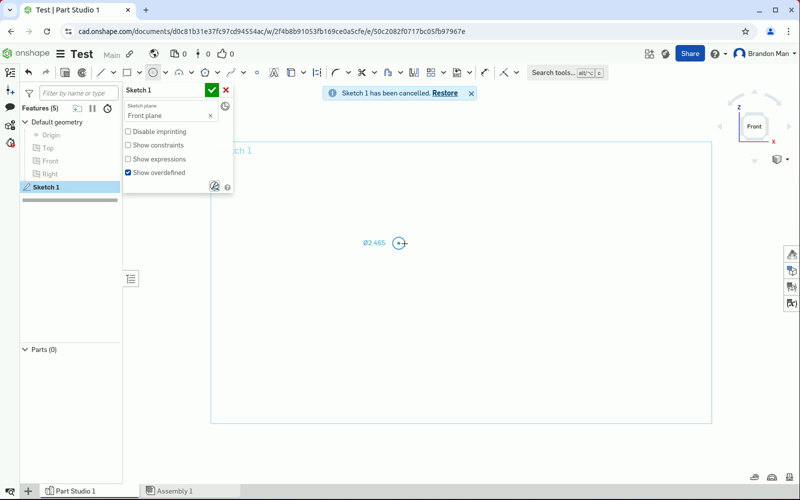
click(404, 243)
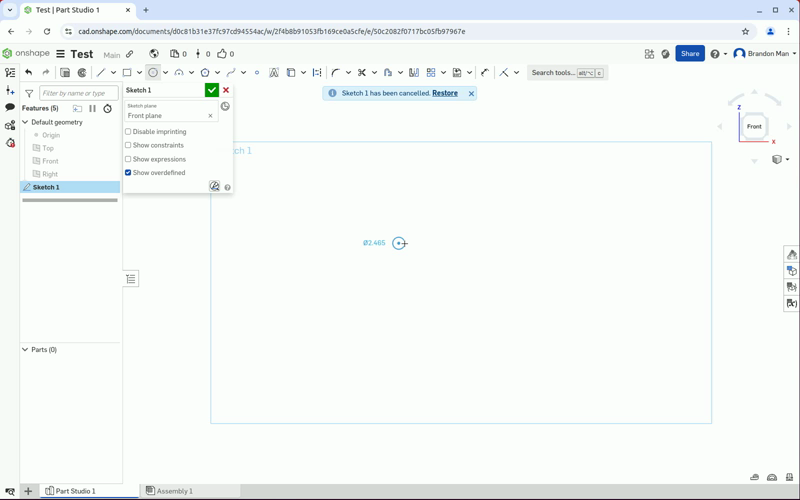
key(esc)
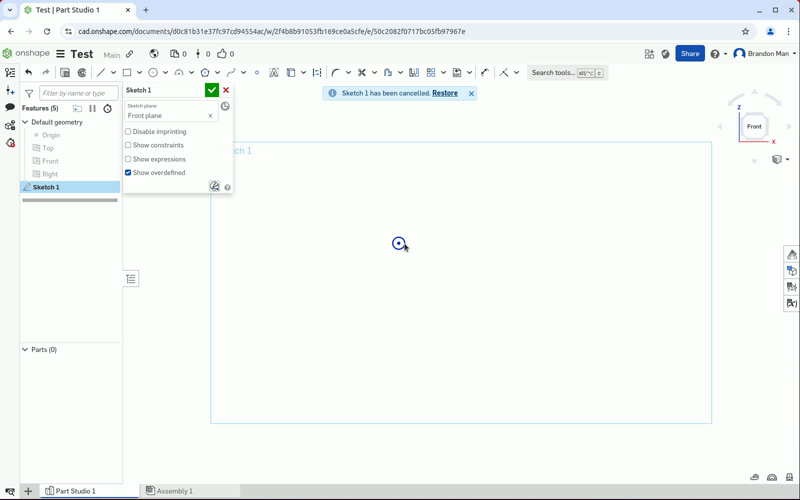
mouse_move(400, 241)
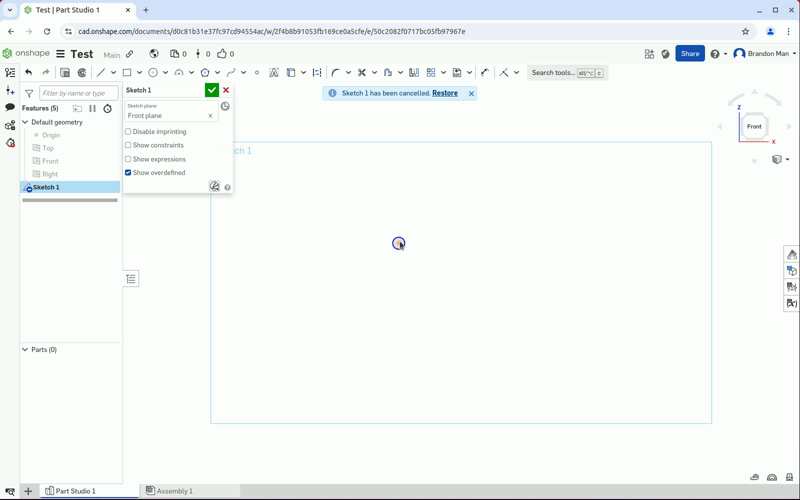
scroll(6)
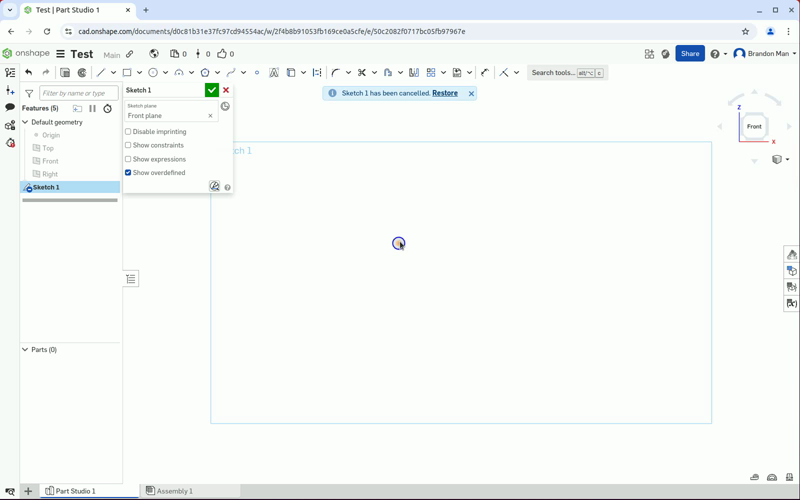
scroll(6)
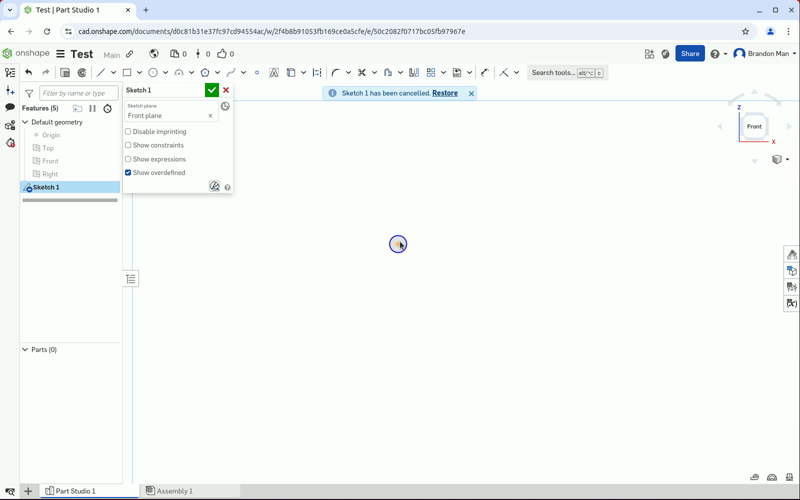
scroll(6)
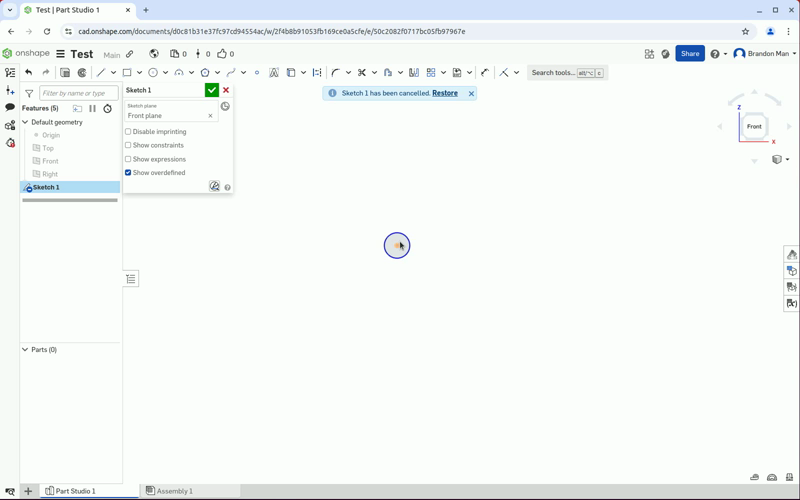
scroll(6)
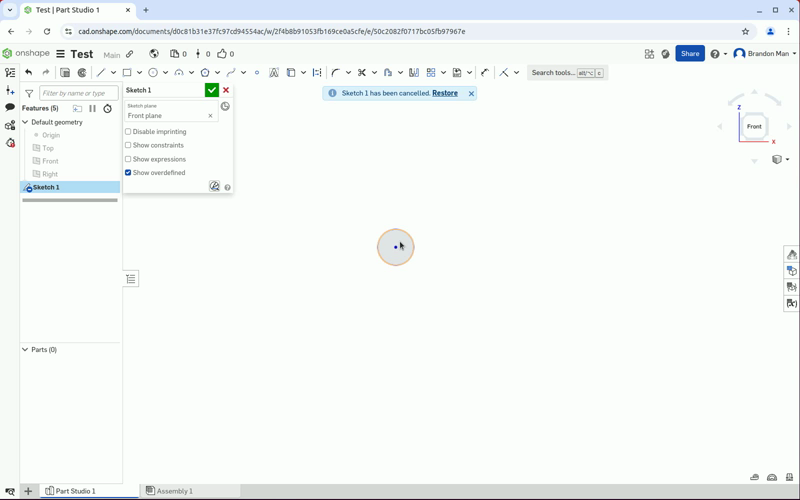
scroll(6)
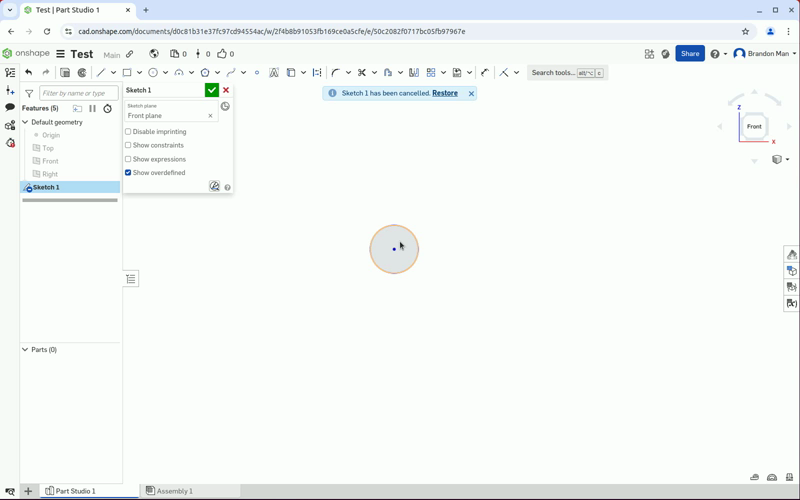
scroll(6)
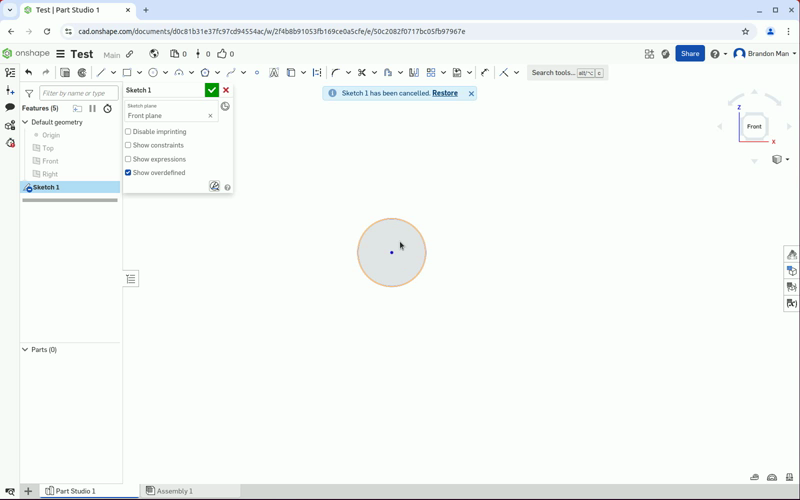
scroll(6)
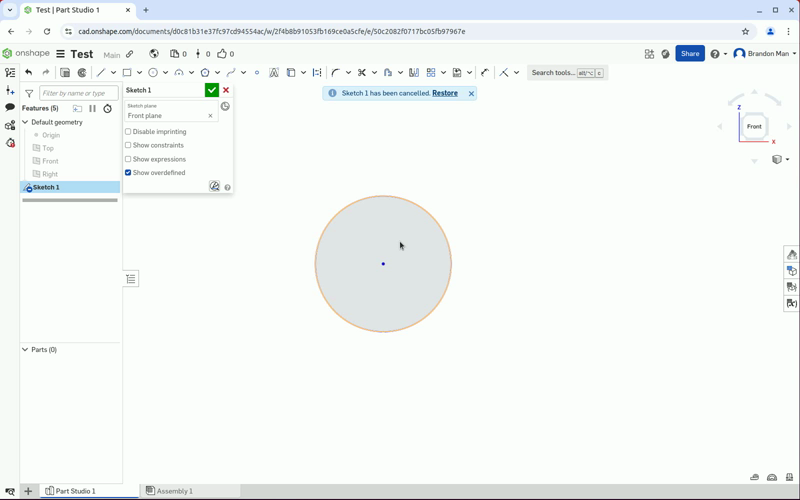
click(400, 241)
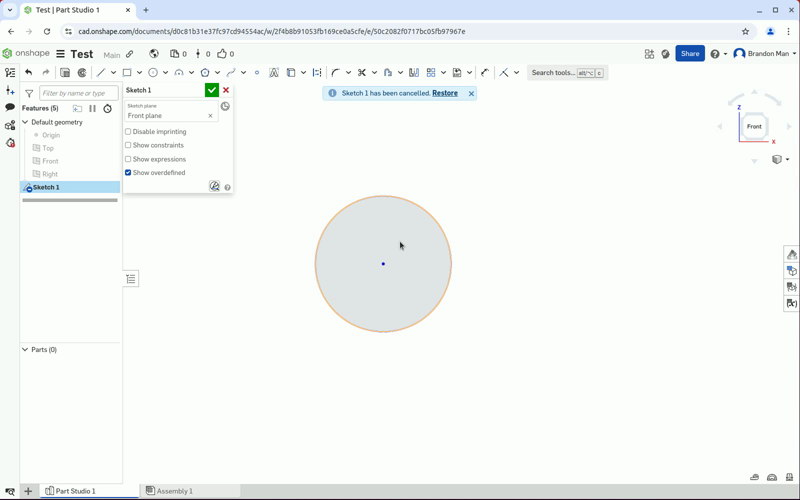
scroll(-6)
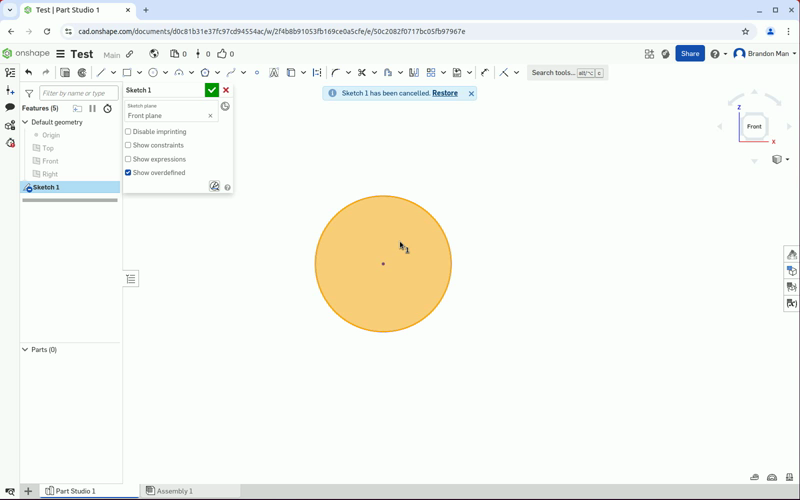
scroll(-6)
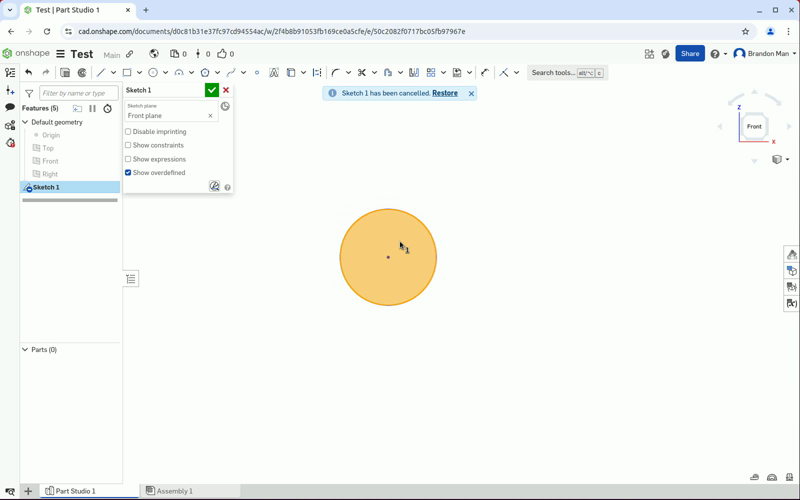
scroll(-6)
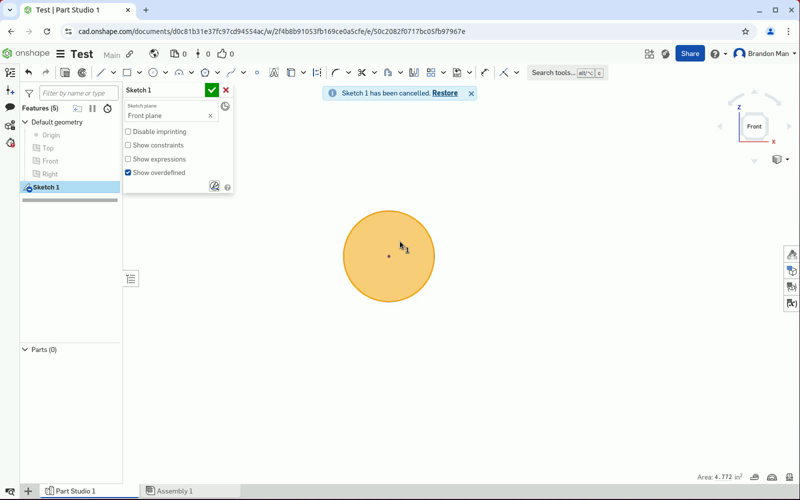
scroll(-6)
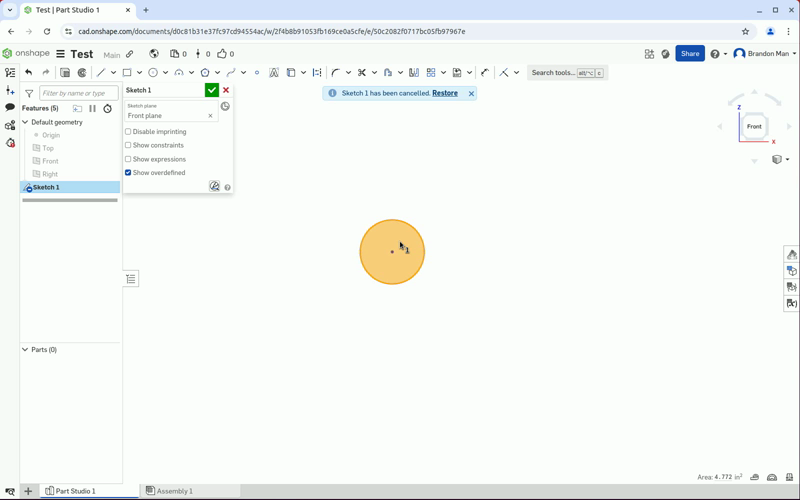
scroll(-6)
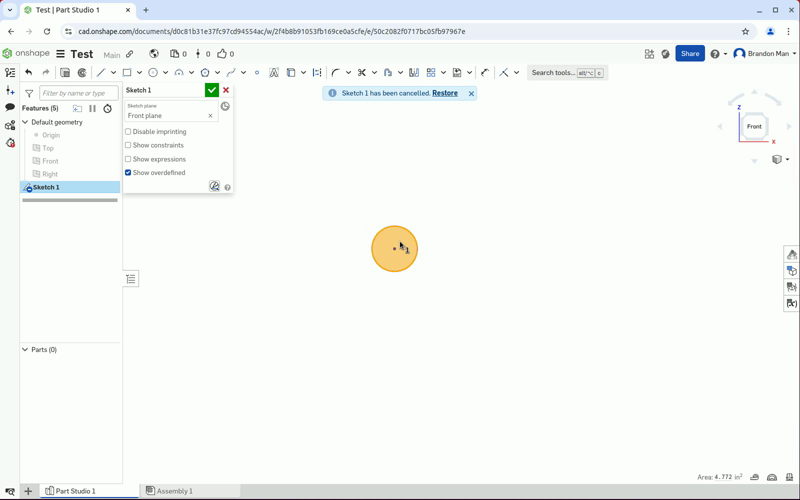
scroll(-6)
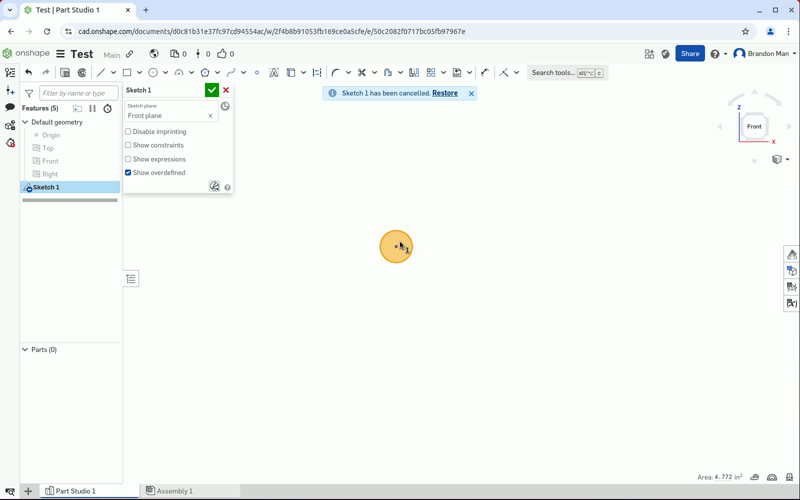
scroll(-6)
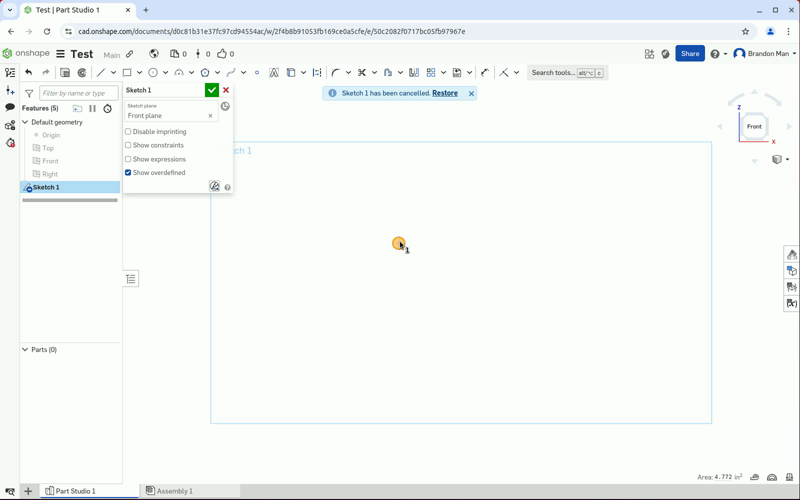
mouse_move(73, 352)
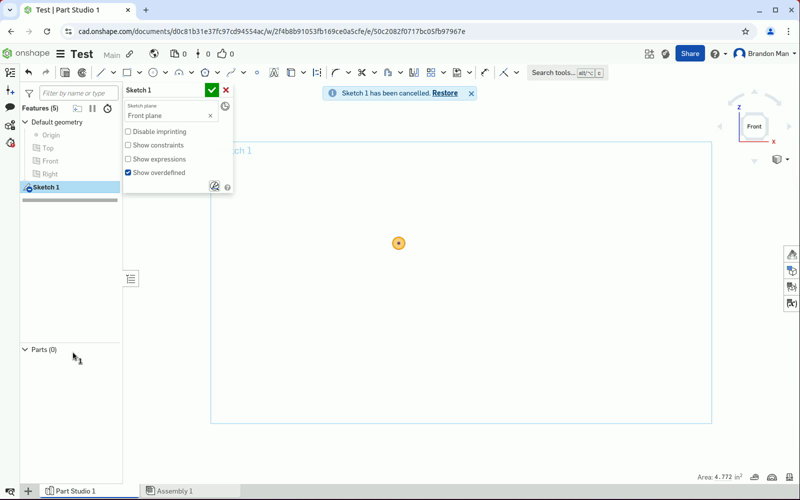
key(shift+y)
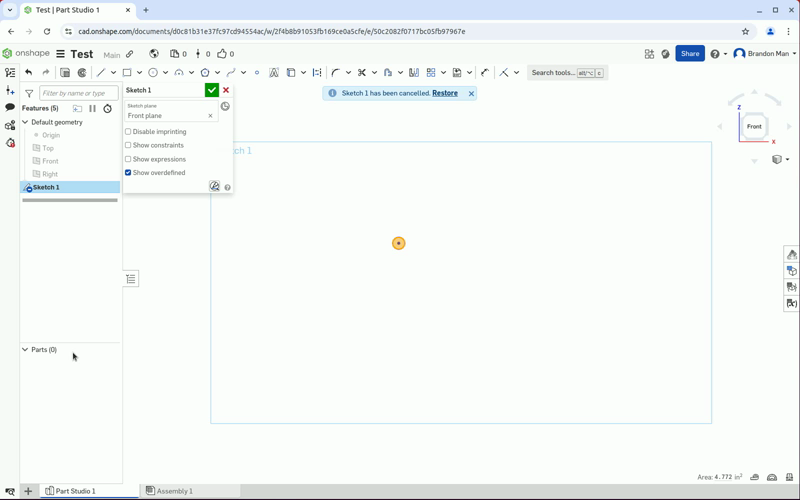
key(shift+e)
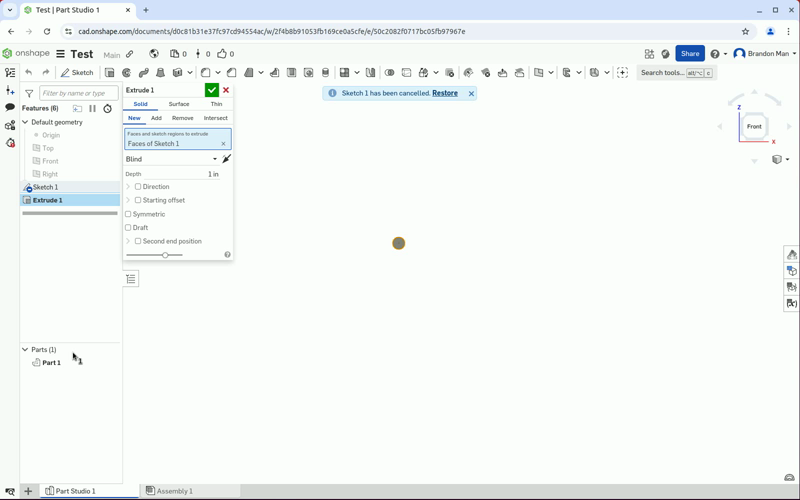
mouse_move(143, 106)
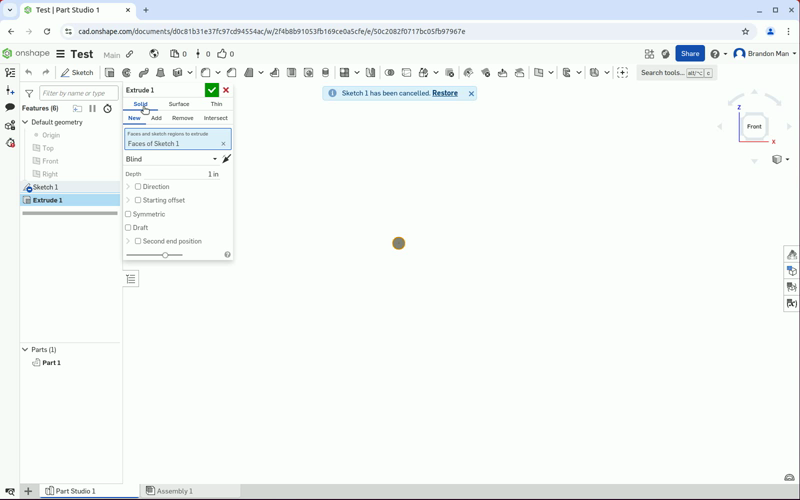
click(143, 106)
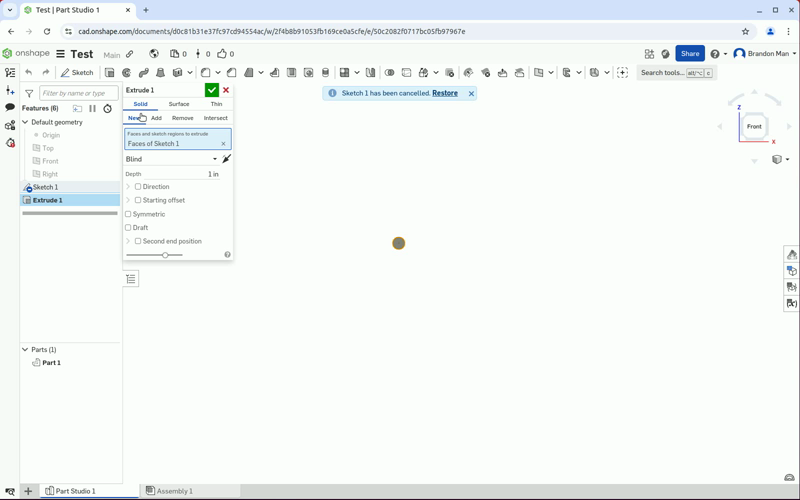
mouse_move(137, 120)
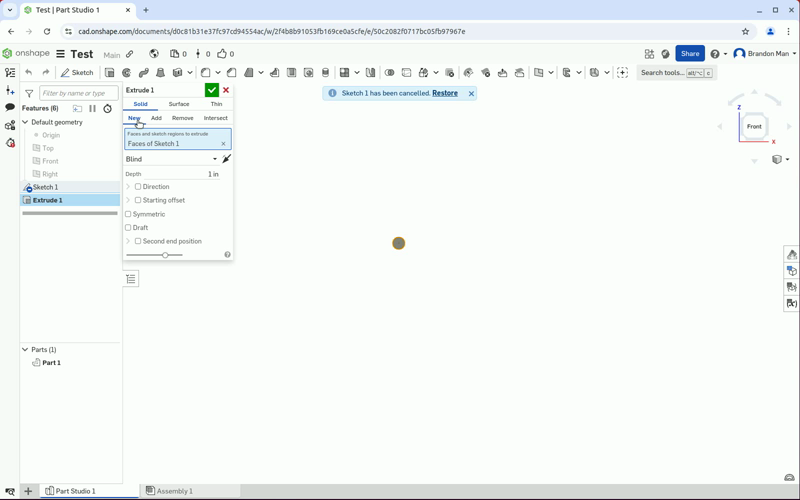
click(137, 120)
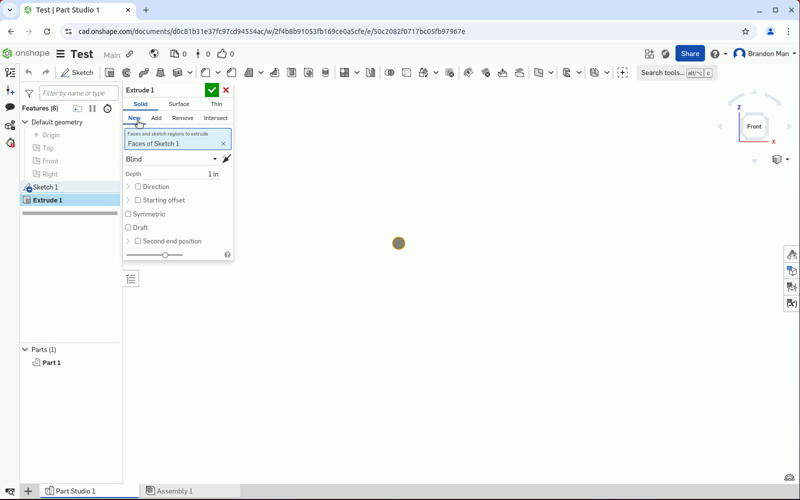
key(tab, 4)
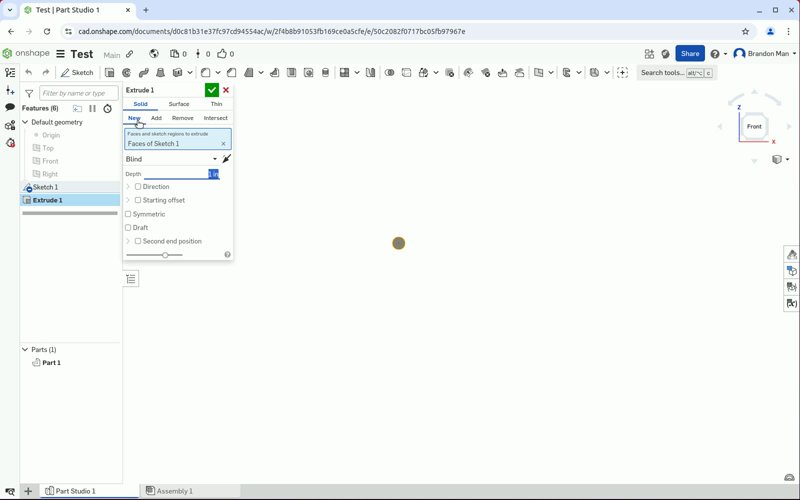
text(1.204)
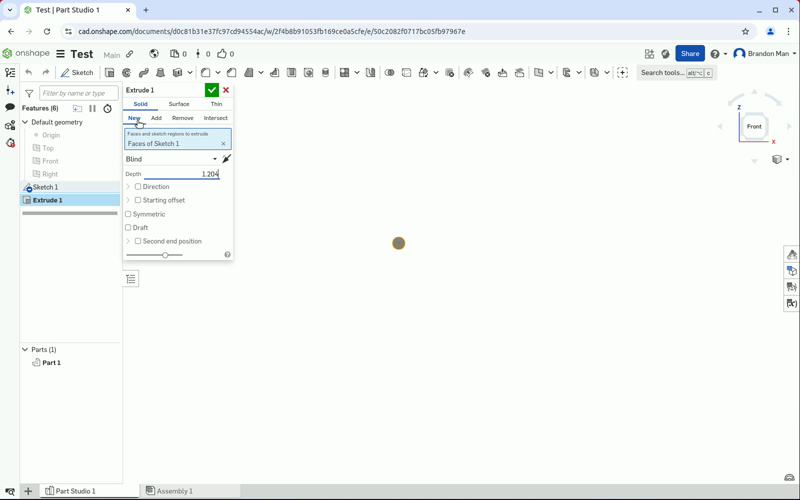
key(enter)
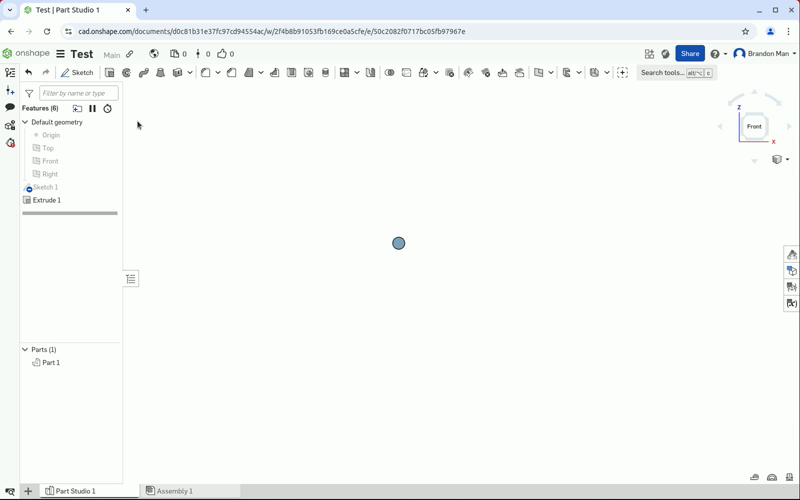
key(shift+h)
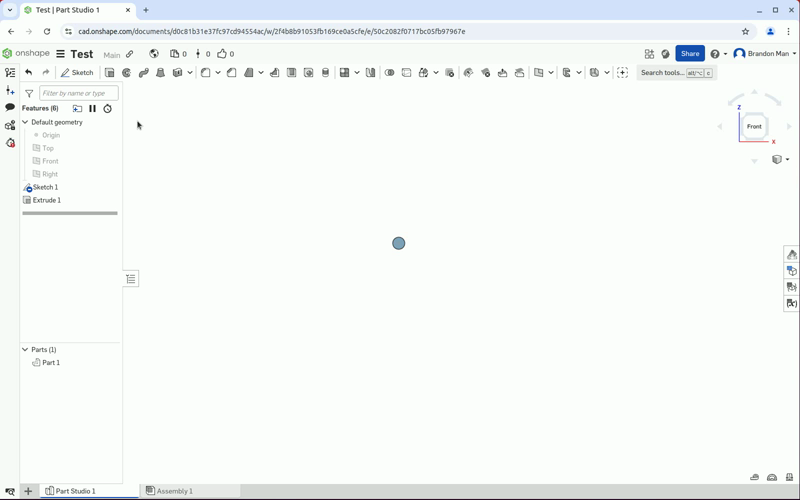
key(shift+h)
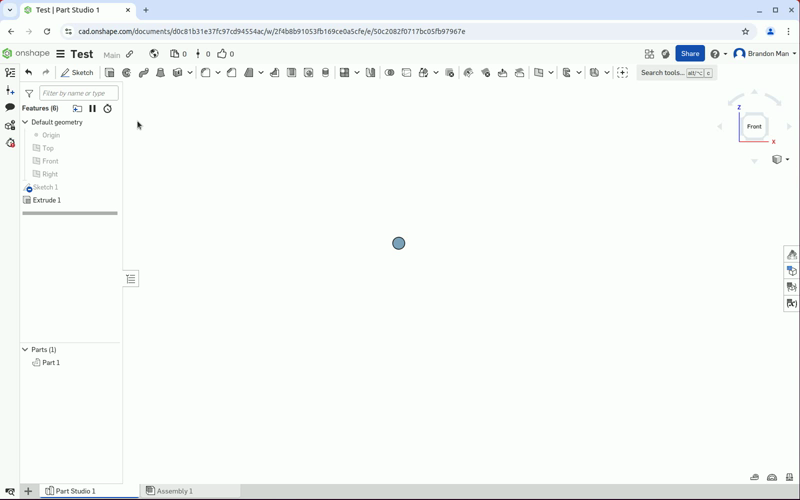
mouse_move(73, 189)
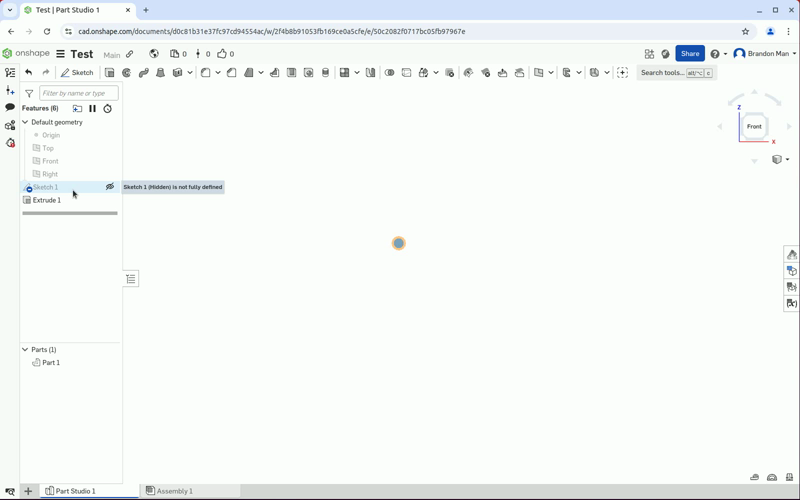
click(73, 189)
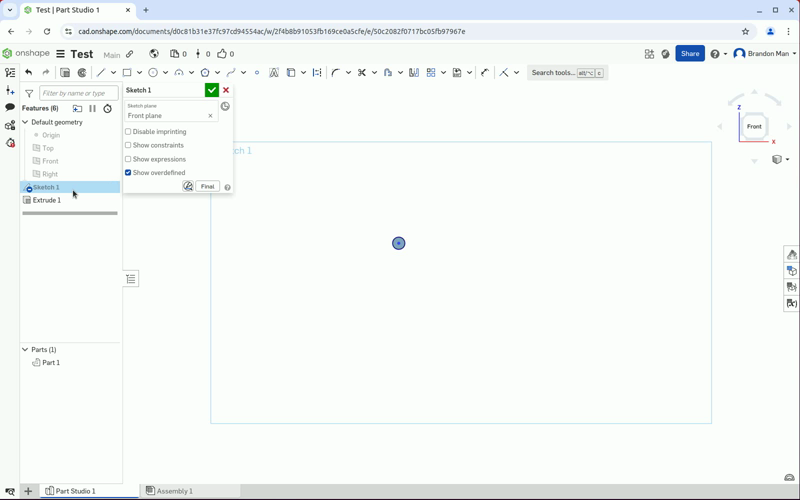
mouse_move(229, 92)
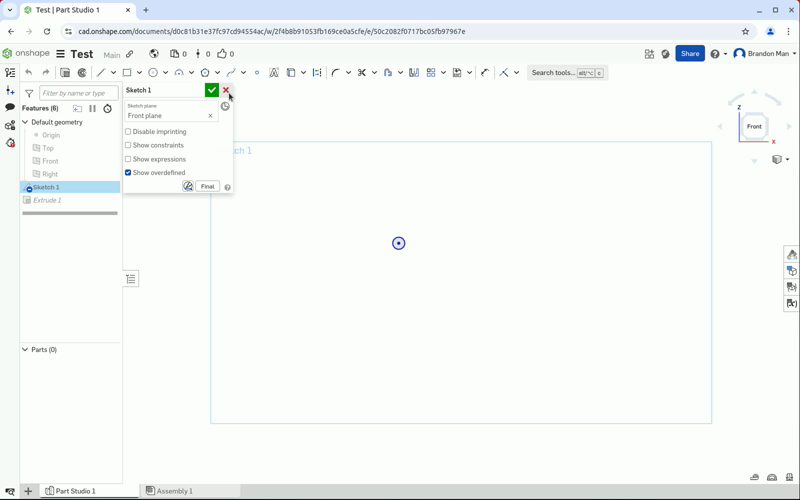
click(229, 92)
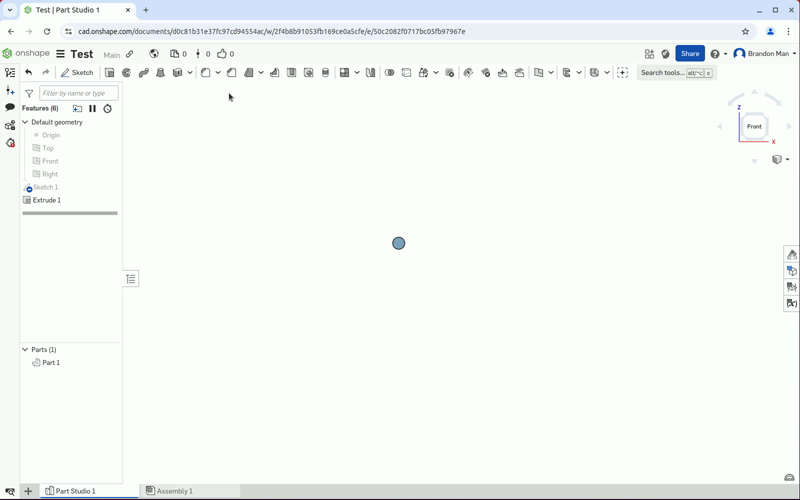
mouse_move(541, 75)
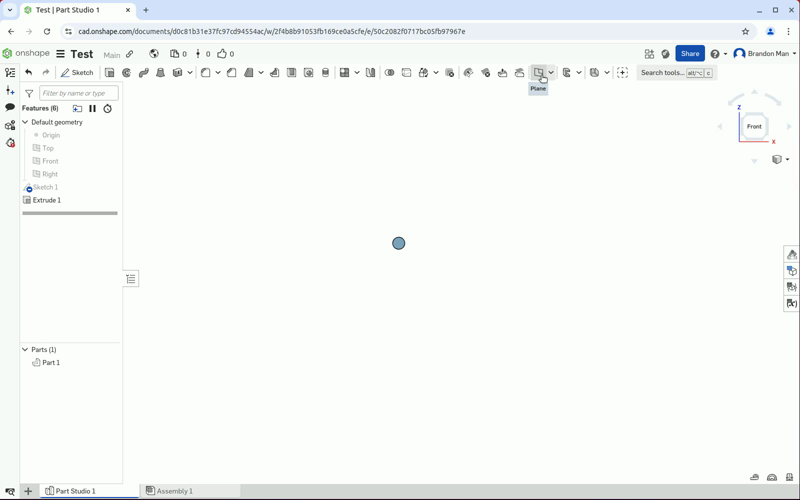
click(541, 75)
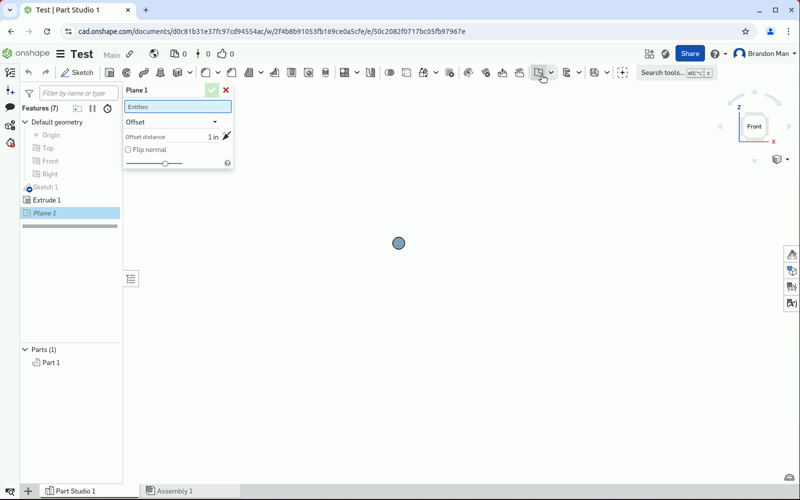
mouse_move(73, 163)
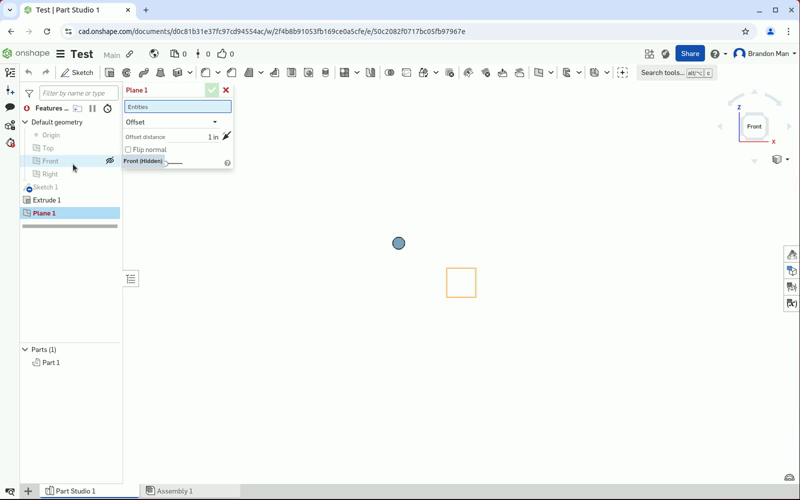
click(73, 163)
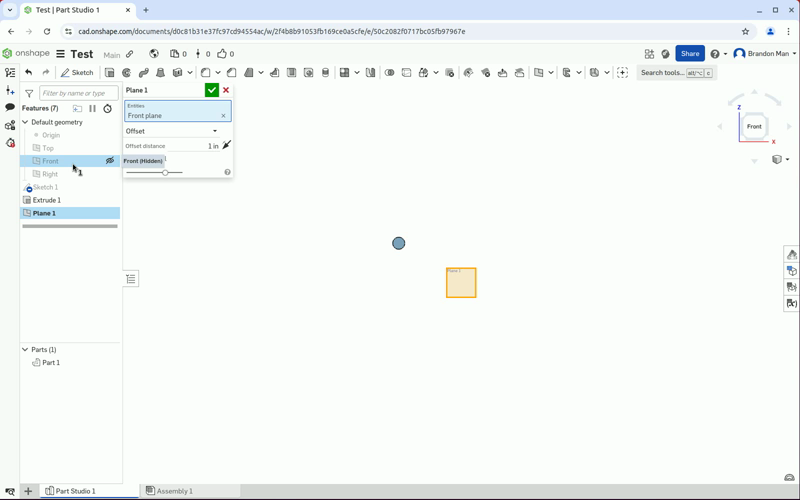
key(tab, 2)
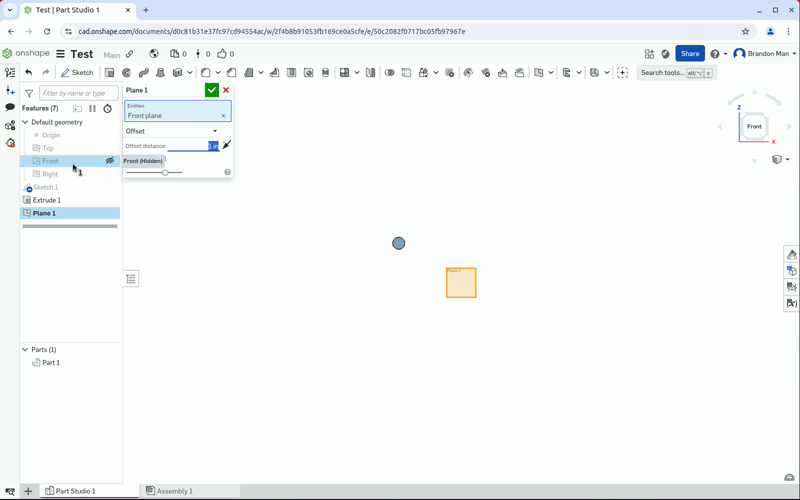
text(1.202)
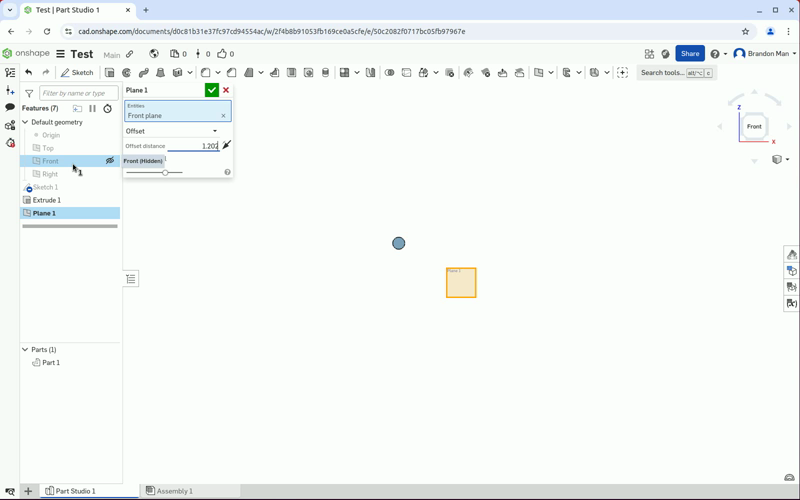
key(enter, 2)
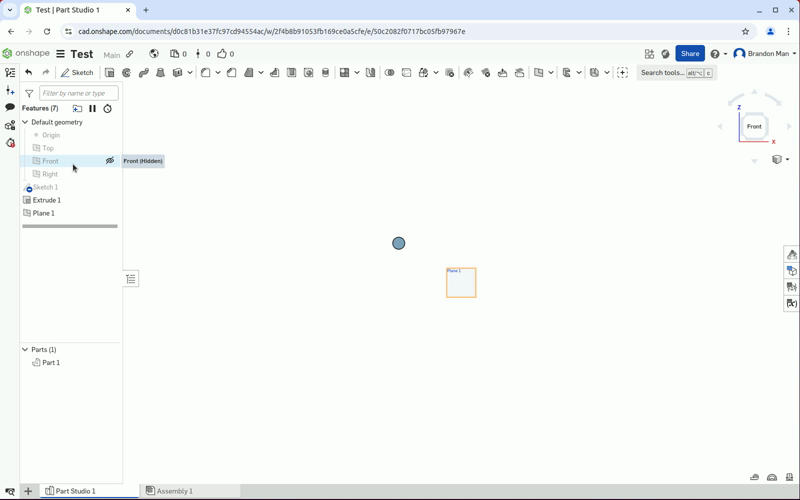
key(shift+s)
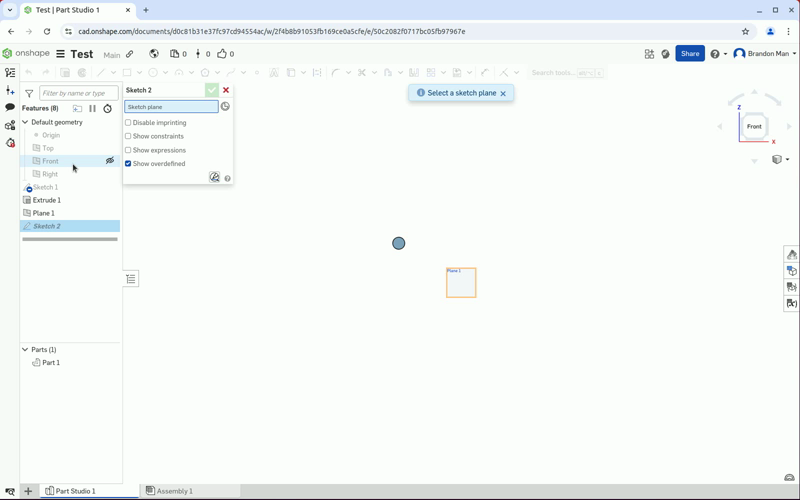
mouse_move(73, 215)
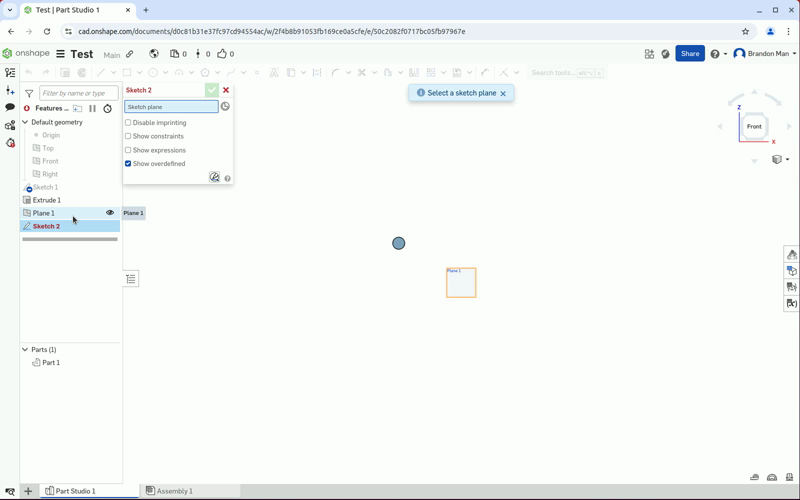
click(73, 215)
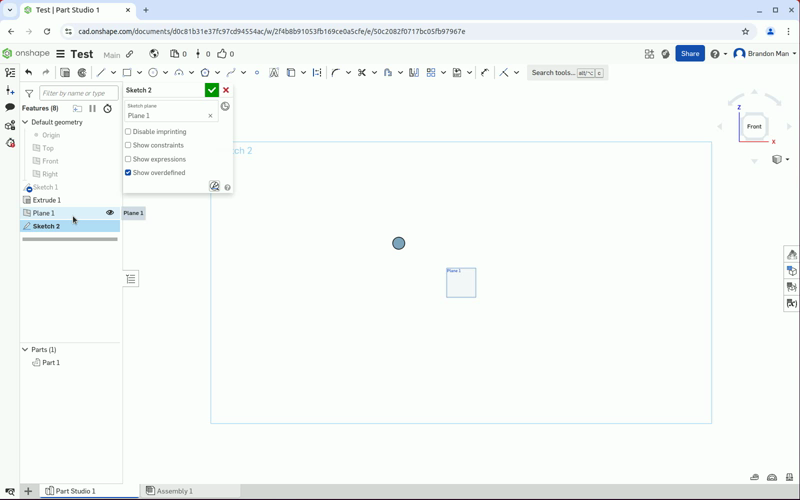
mouse_move(73, 352)
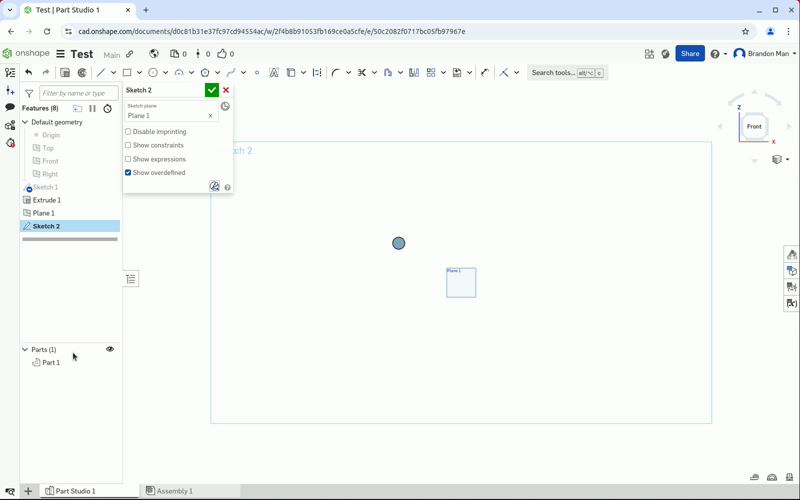
key(y)
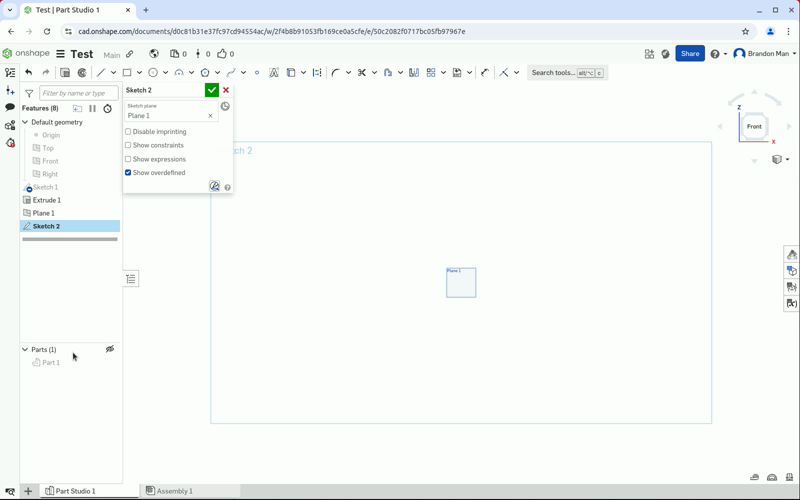
key(c)
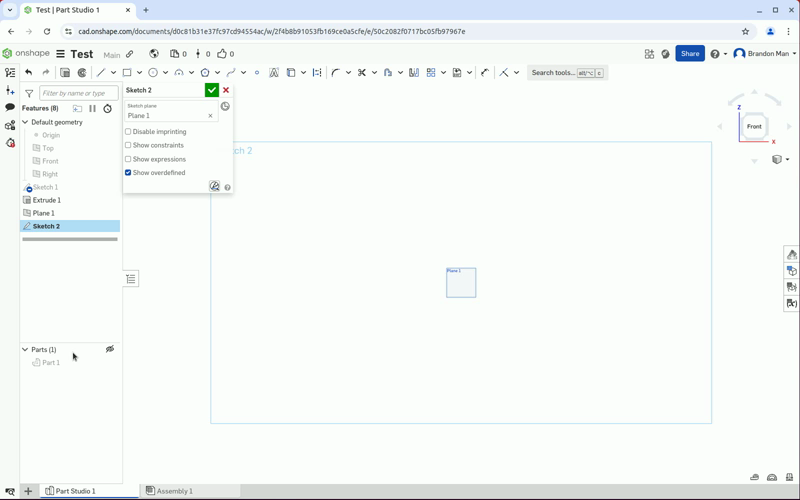
key_down(shift)
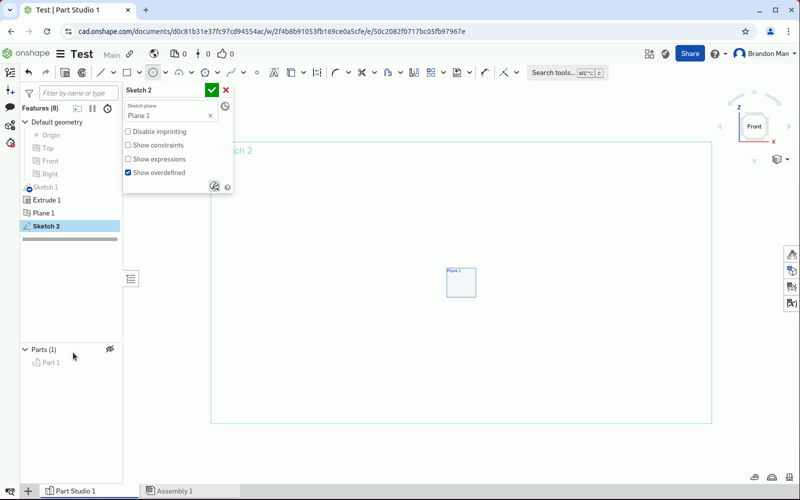
mouse_move(398, 243)
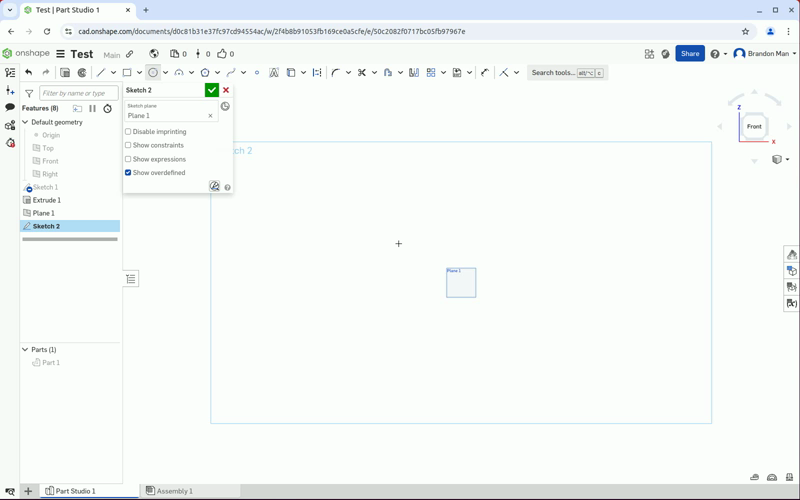
click(398, 243)
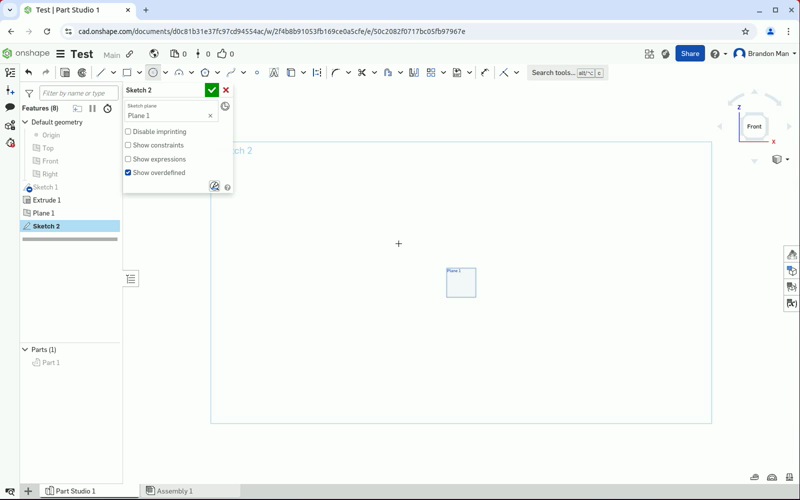
key_up(shift)
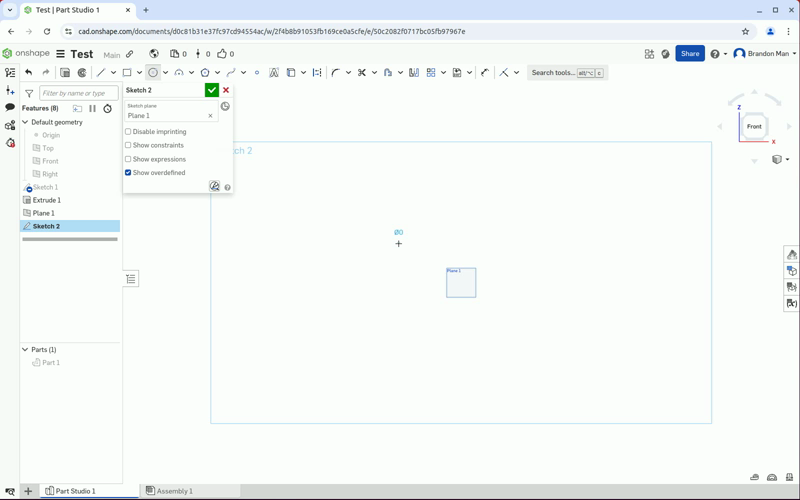
mouse_move(403, 243)
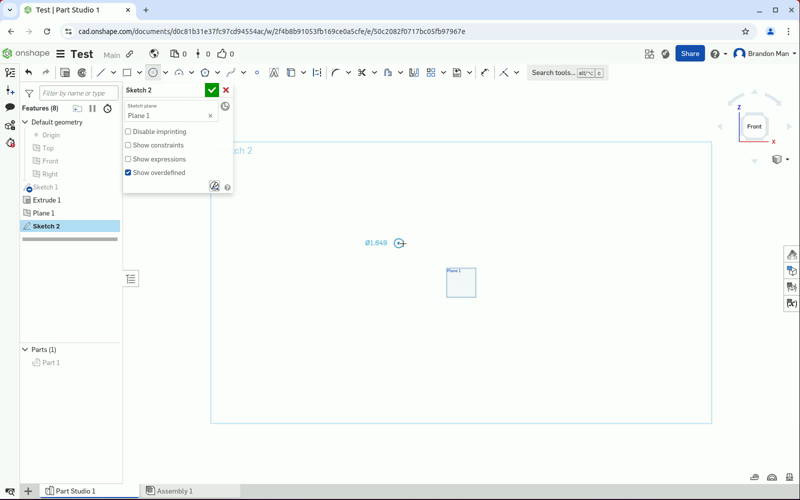
click(403, 243)
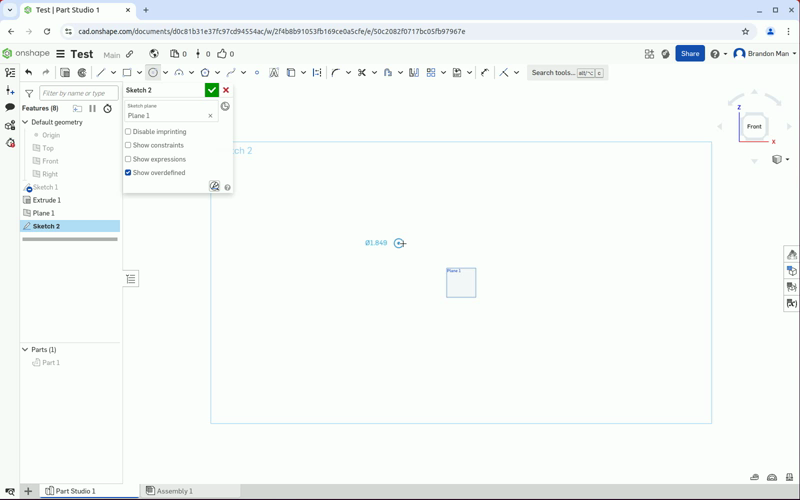
key(esc)
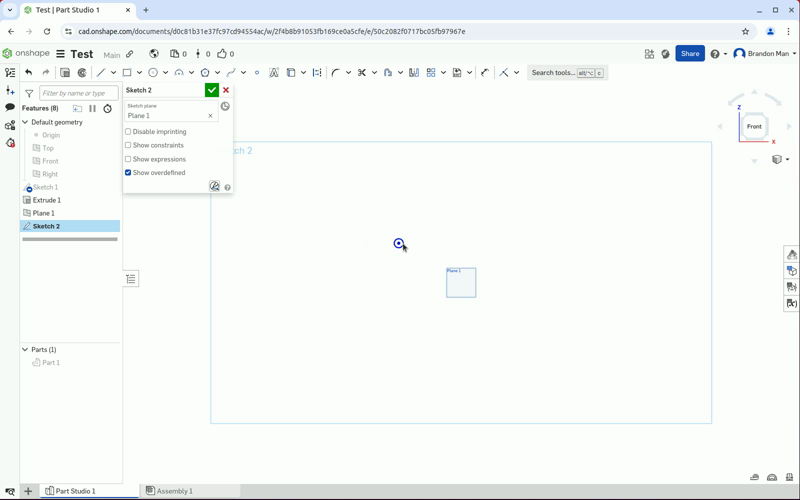
mouse_move(399, 243)
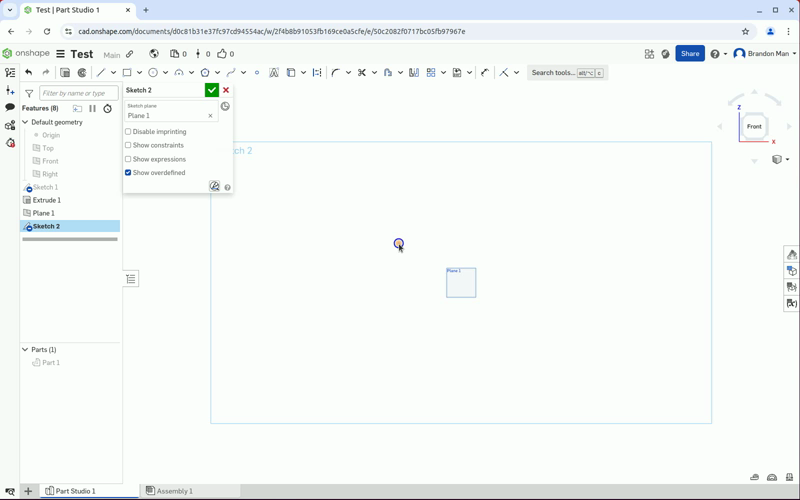
scroll(6)
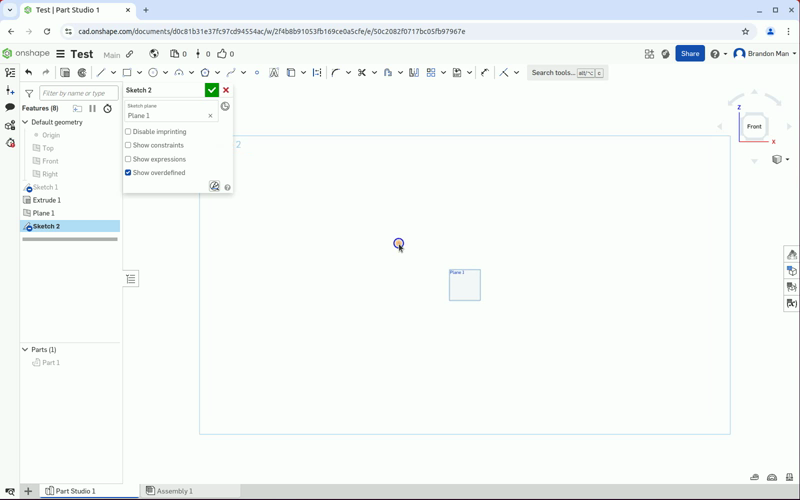
scroll(6)
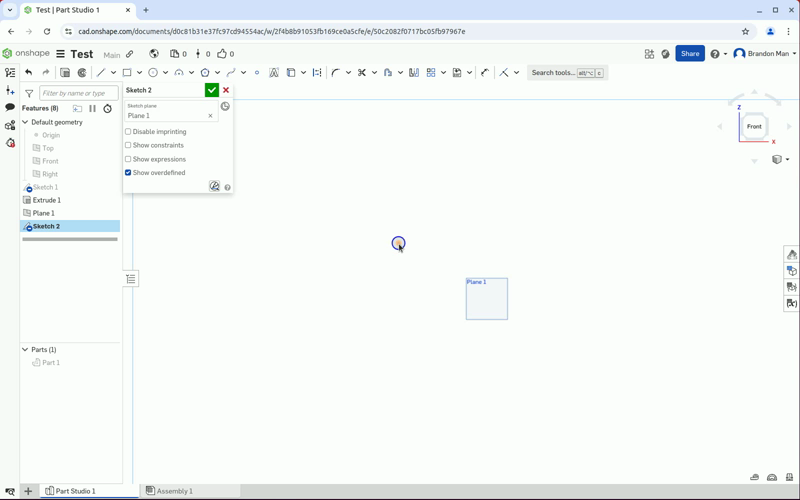
scroll(6)
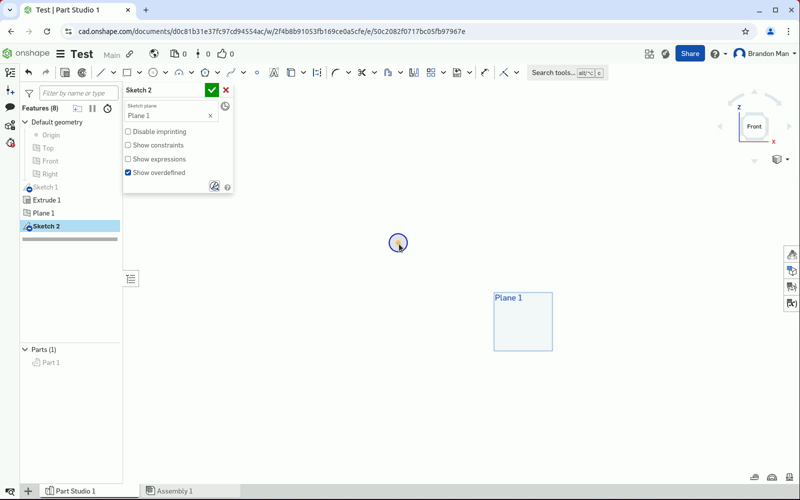
scroll(6)
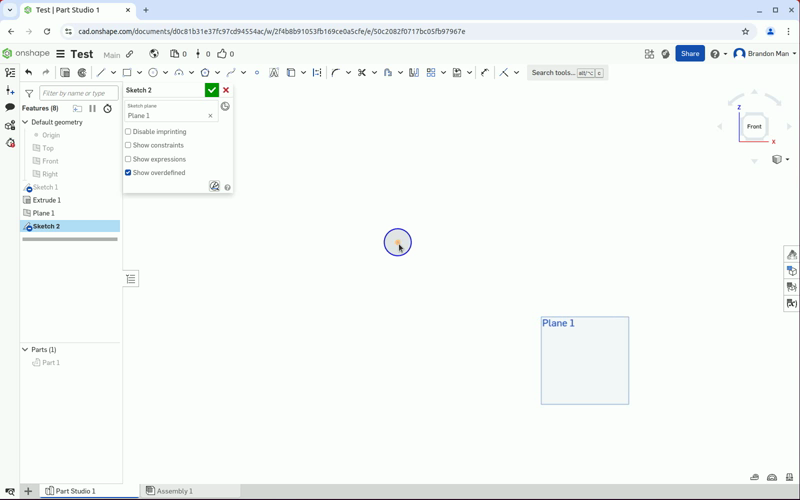
scroll(6)
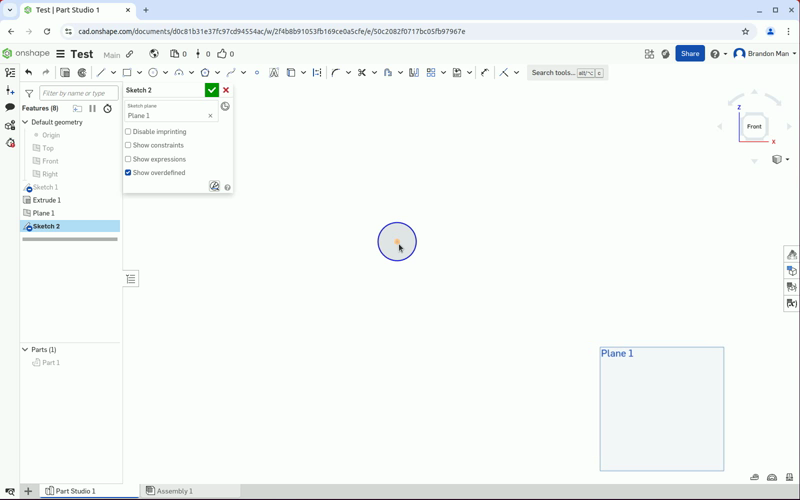
scroll(6)
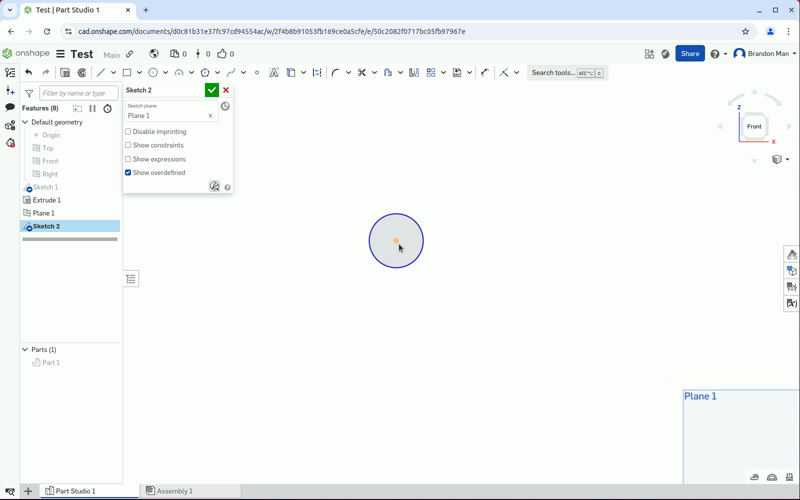
scroll(6)
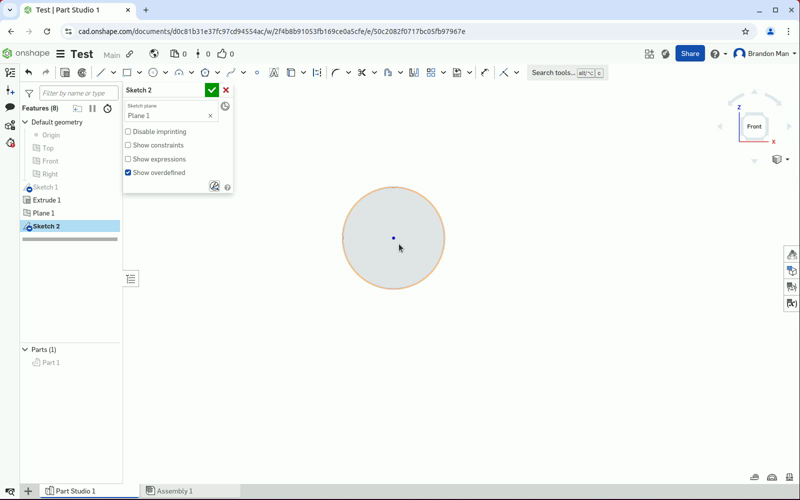
click(399, 243)
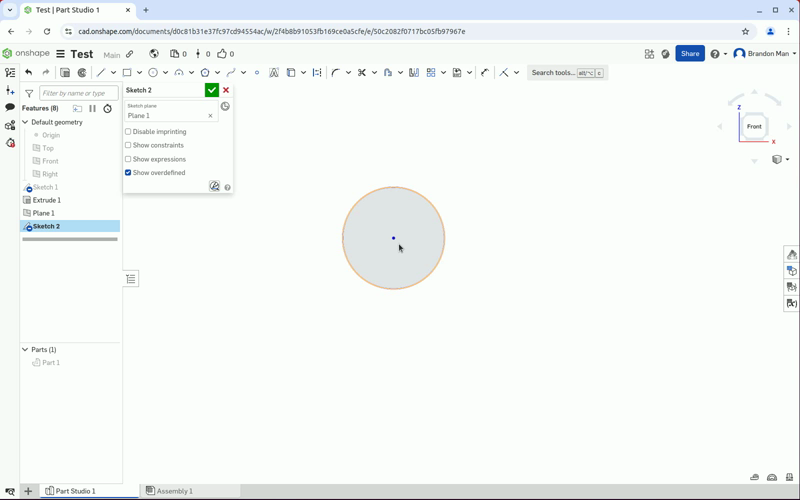
scroll(-6)
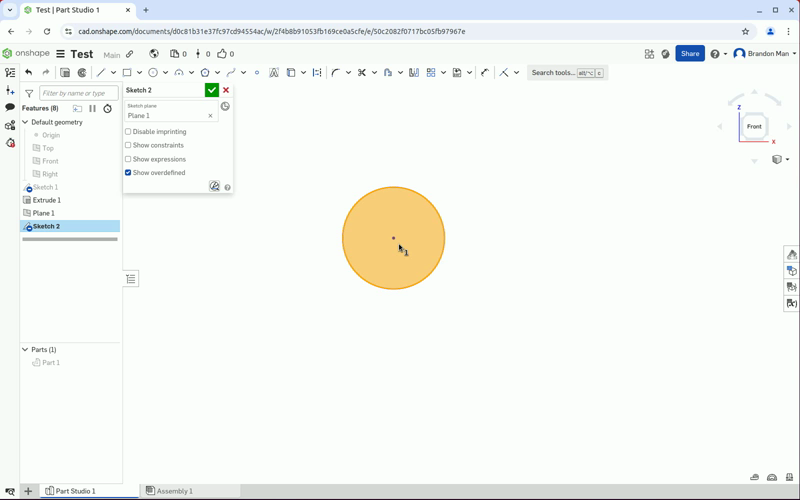
scroll(-6)
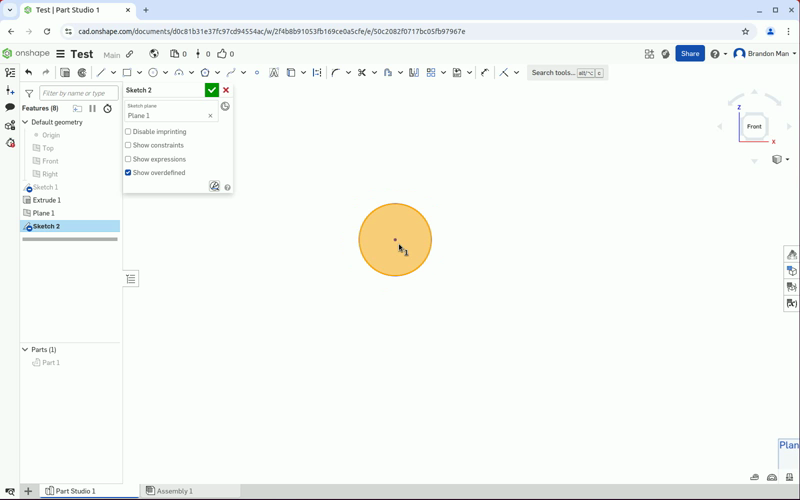
scroll(-6)
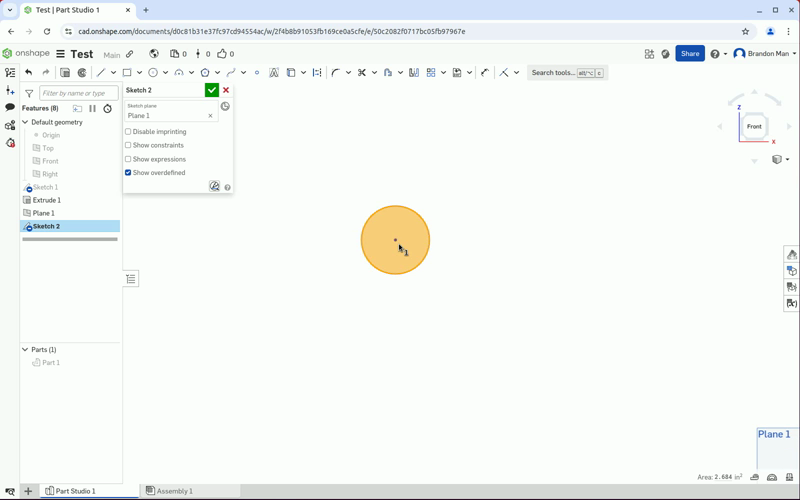
scroll(-6)
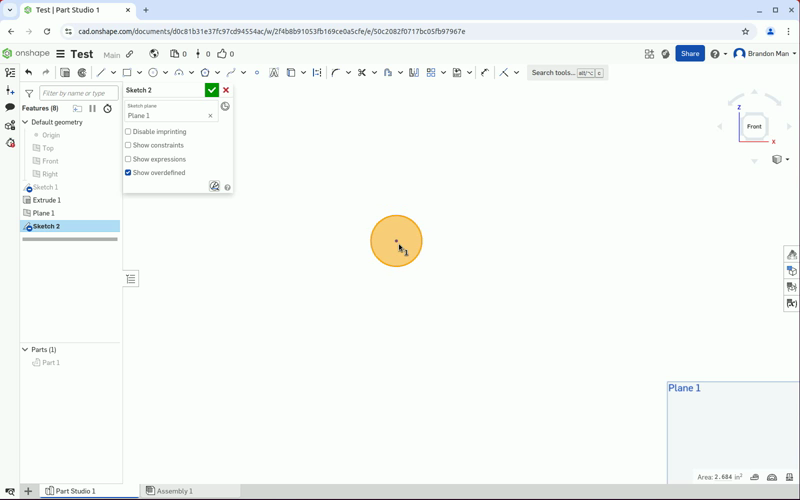
scroll(-6)
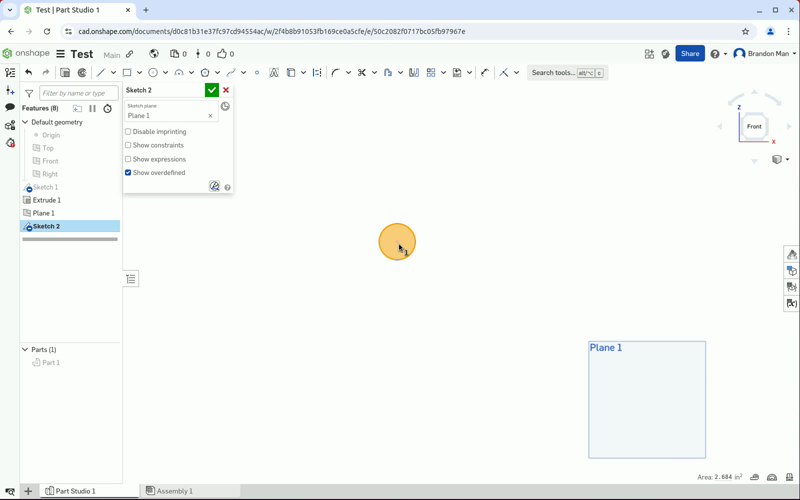
scroll(-6)
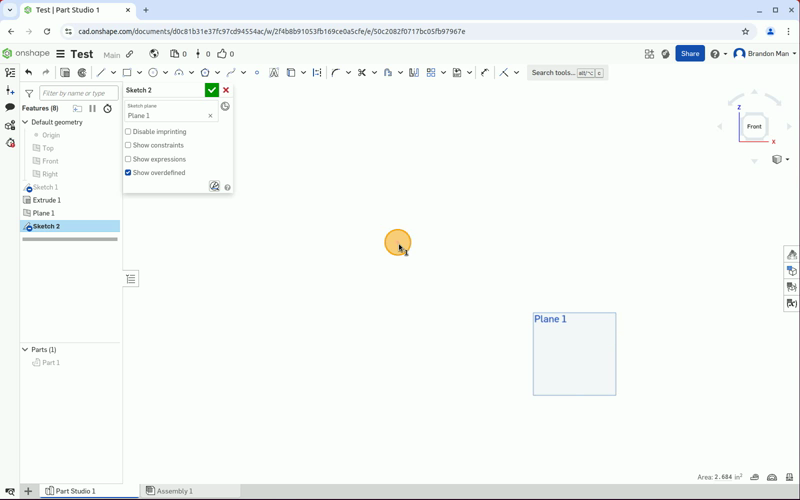
scroll(-6)
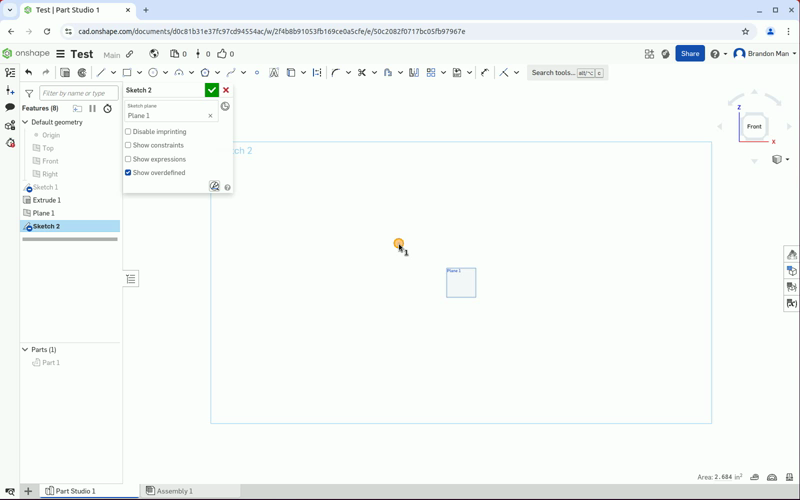
mouse_move(73, 352)
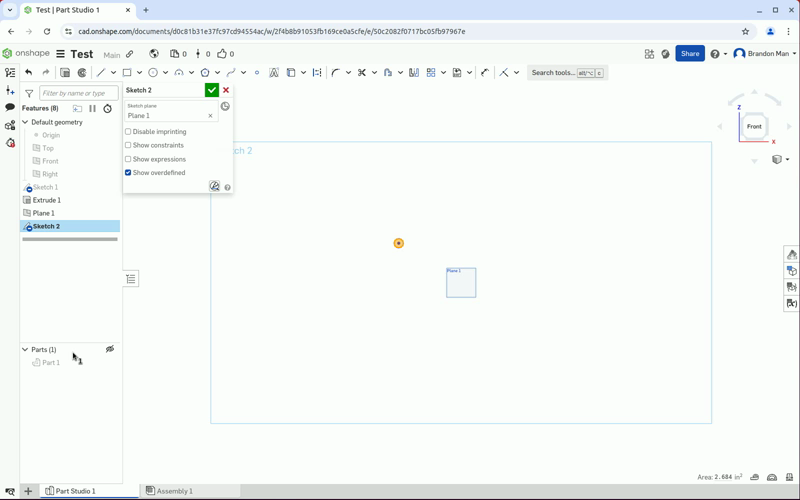
key(shift+y)
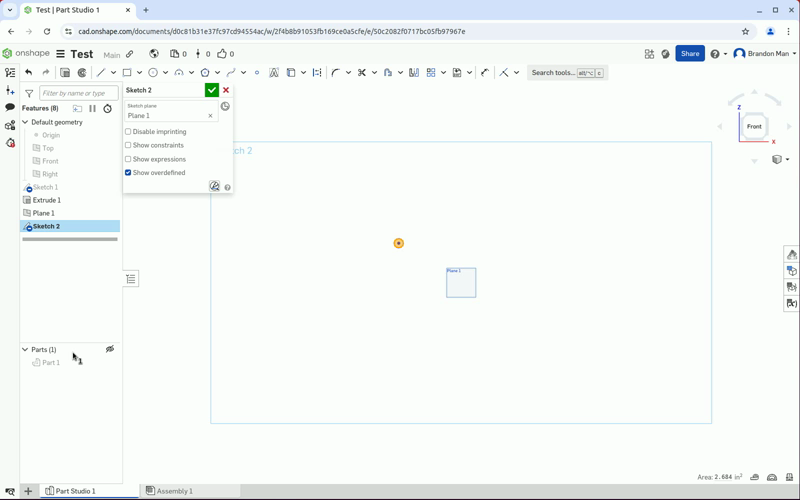
key(shift+e)
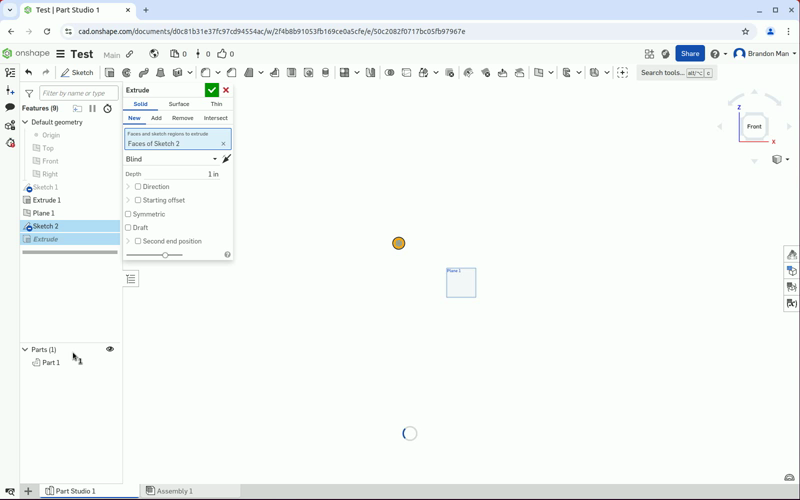
mouse_move(143, 106)
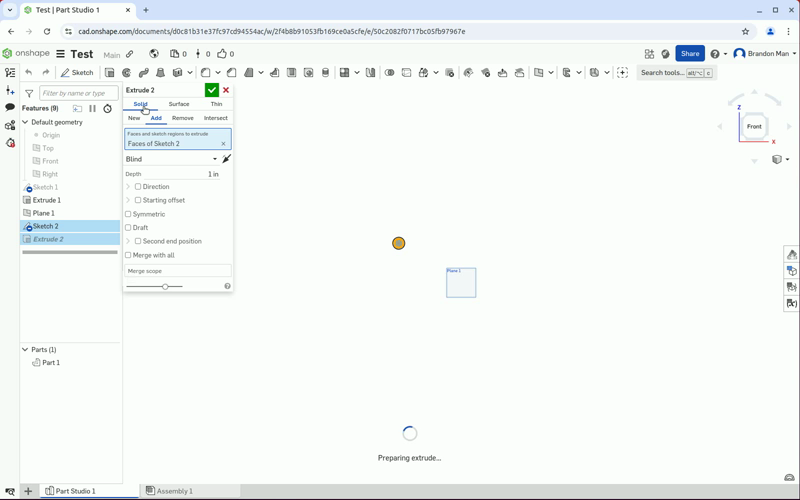
click(143, 106)
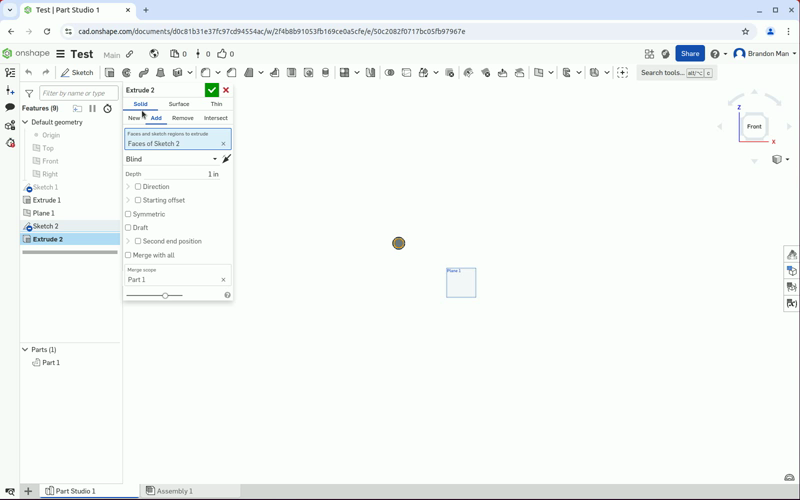
mouse_move(137, 120)
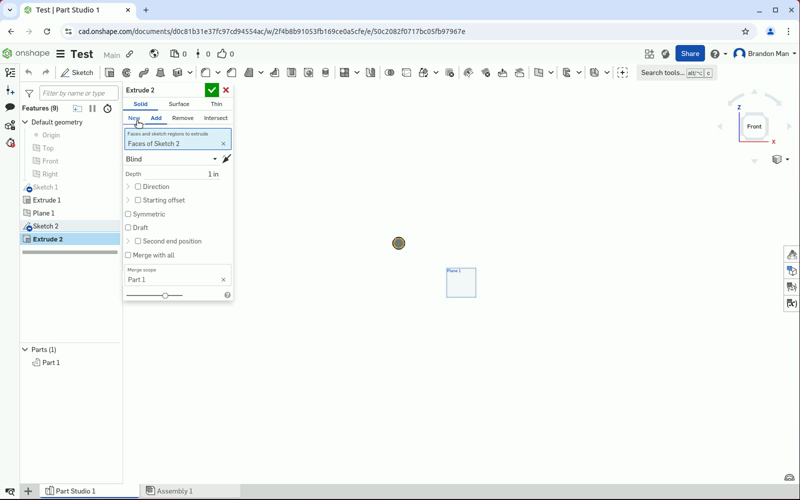
click(137, 120)
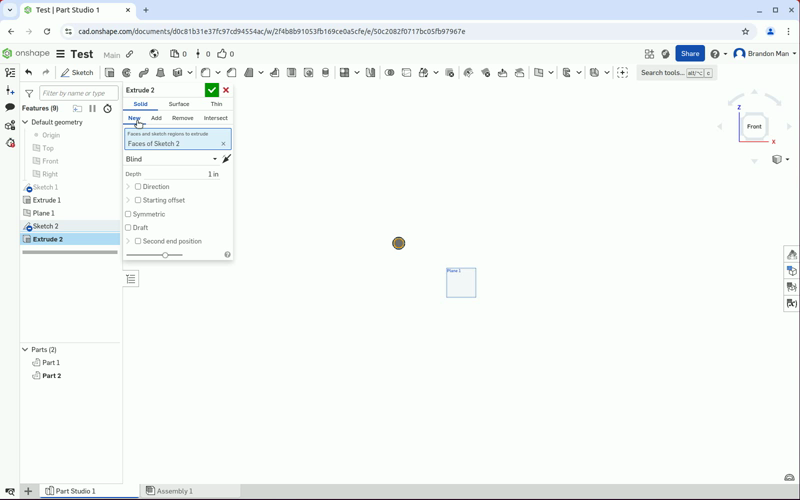
key(tab, 4)
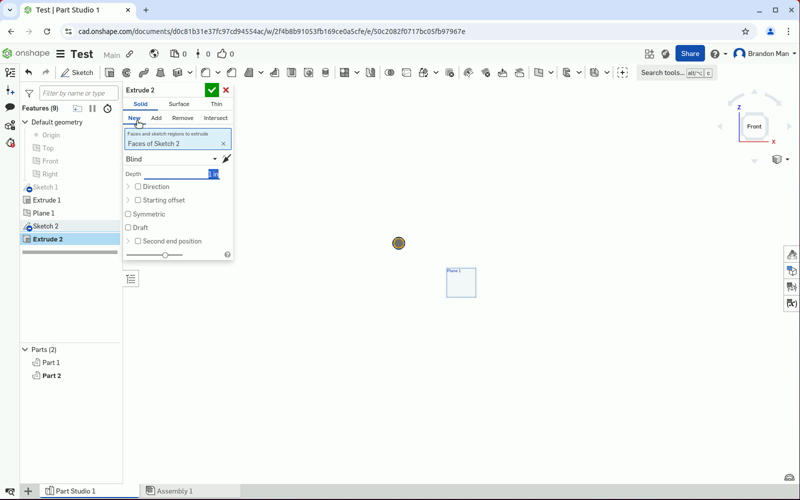
text(21.905)
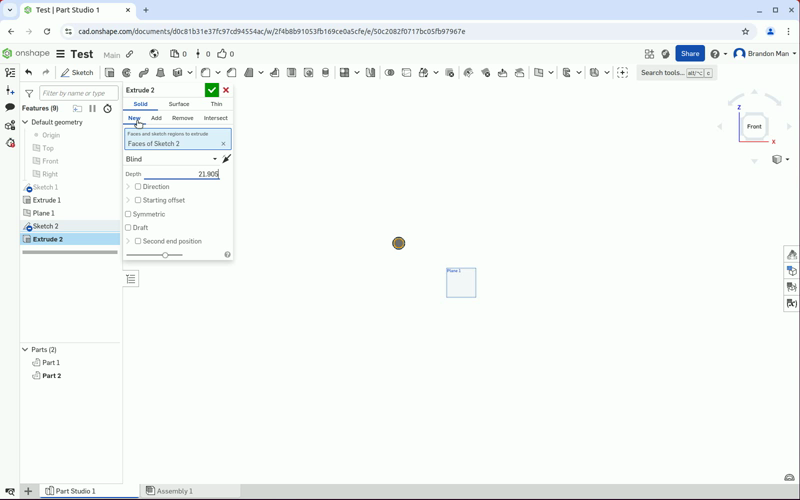
key(enter)
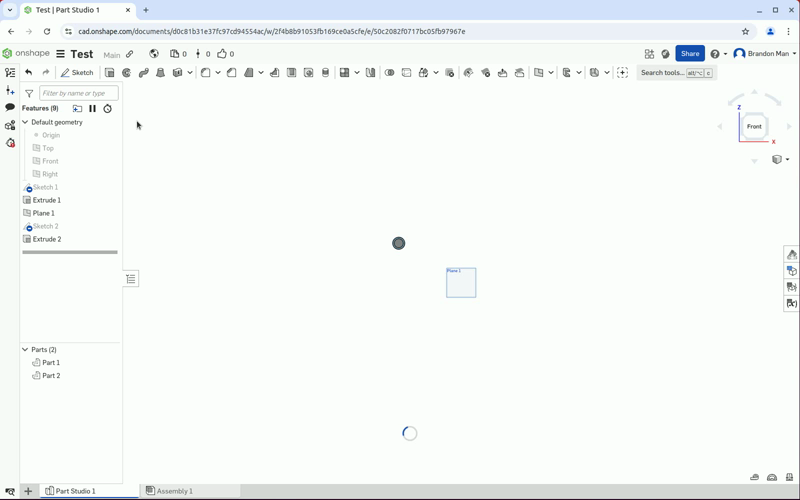
key(shift+h)
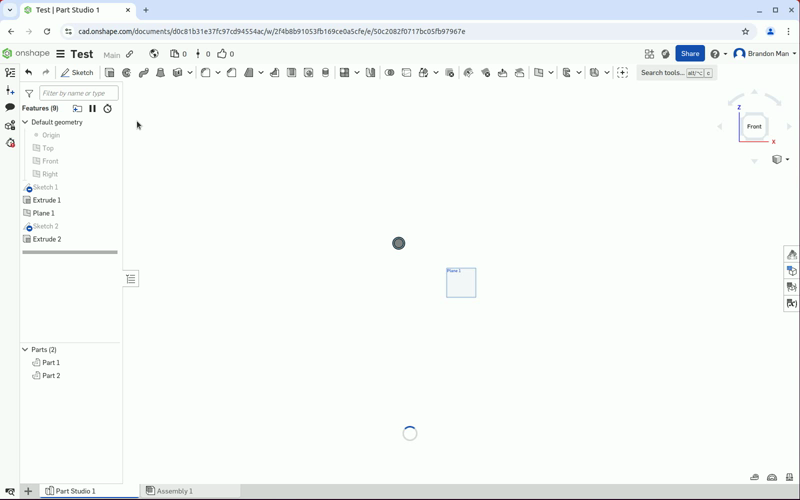
key(shift+h)
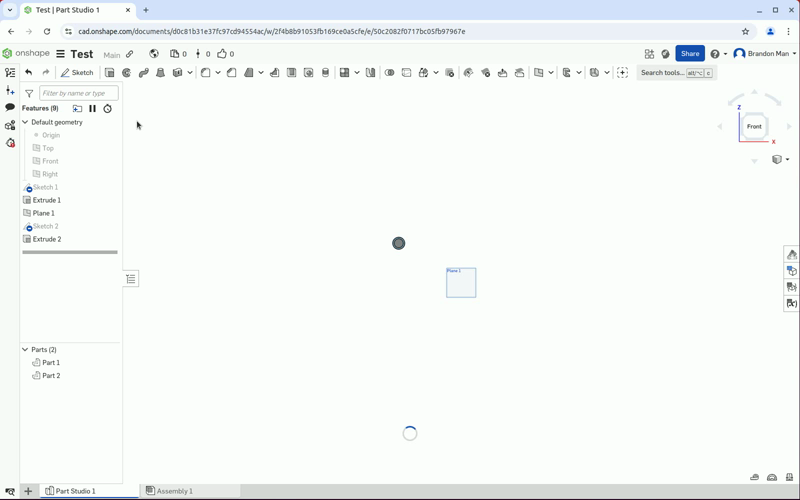
key(shift+7)
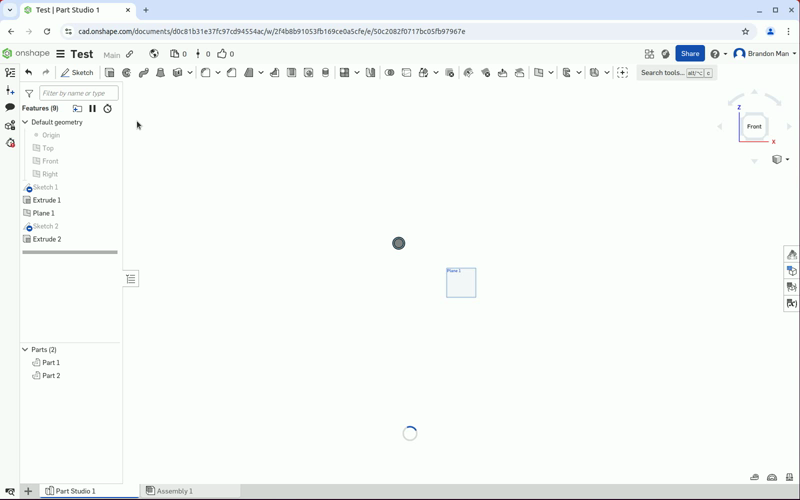
key(left, 2)
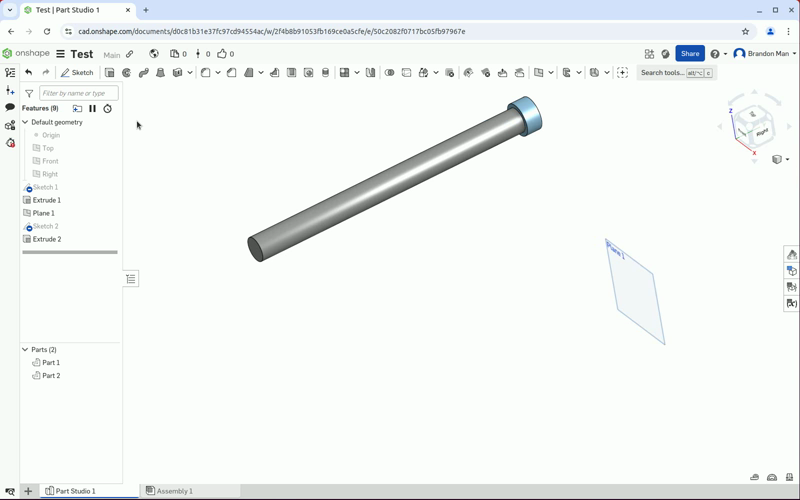
key(down, 2)
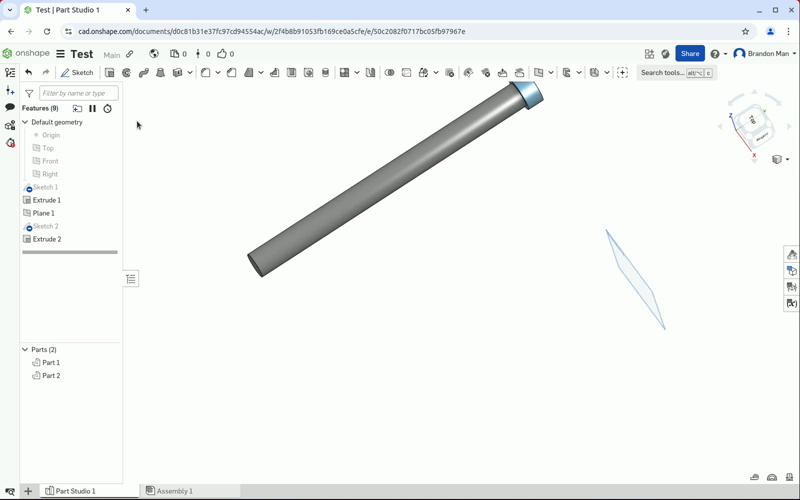
key(up, 2)
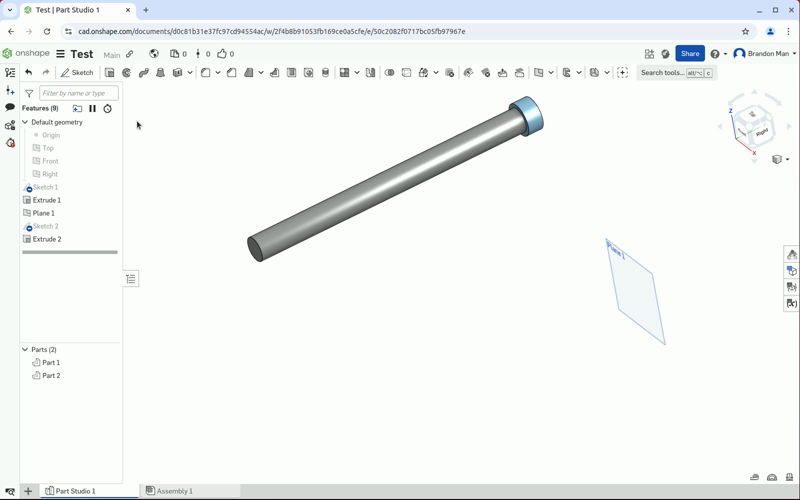
key(right, 2)
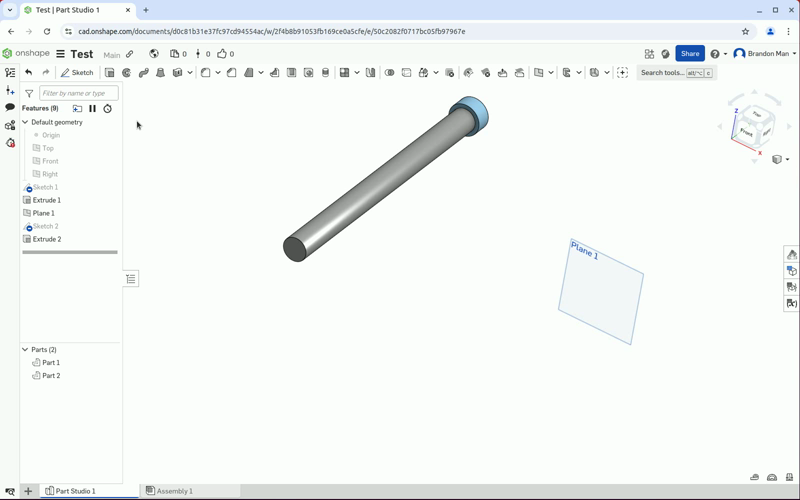
mouse_move(73, 189)
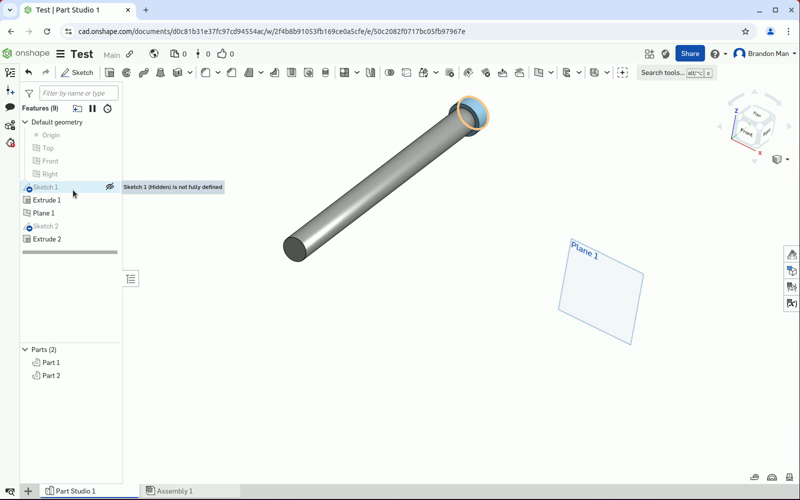
click(73, 189)